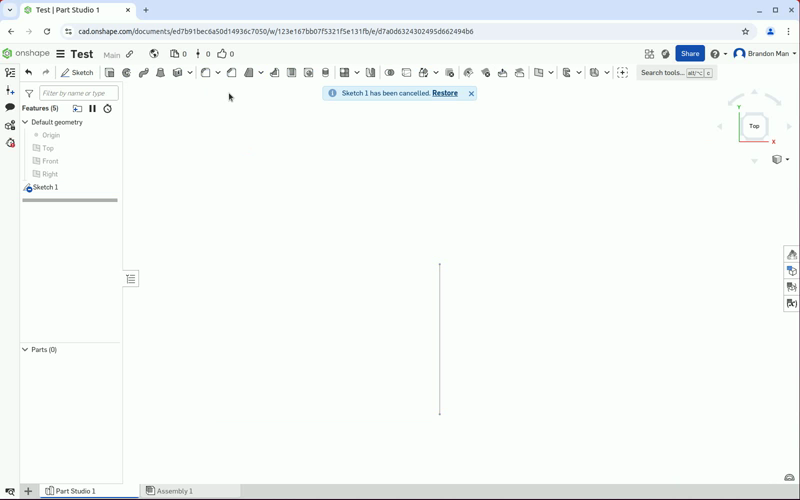
key(shift+h)
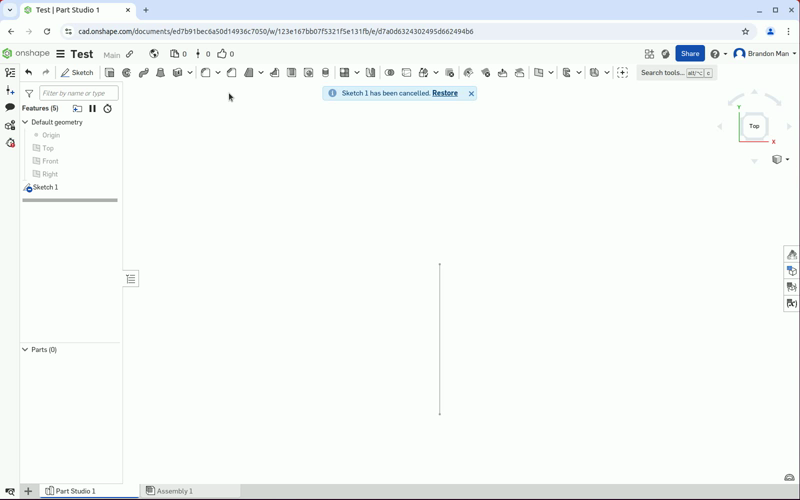
key(shift+s)
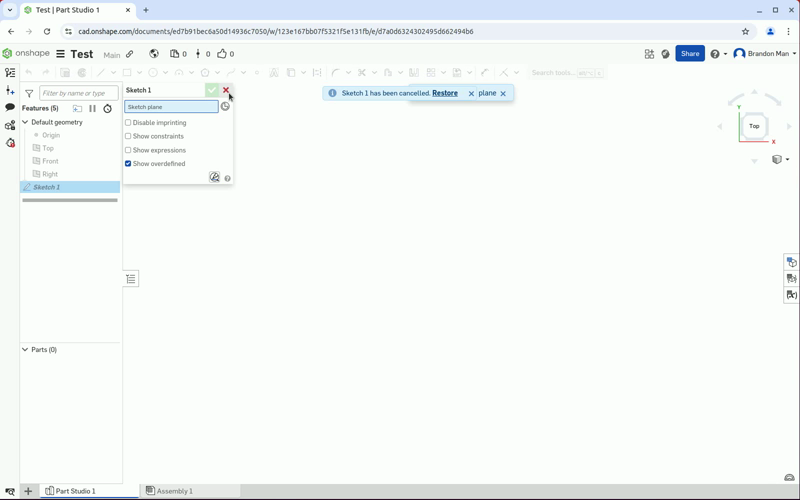
mouse_move(73, 150)
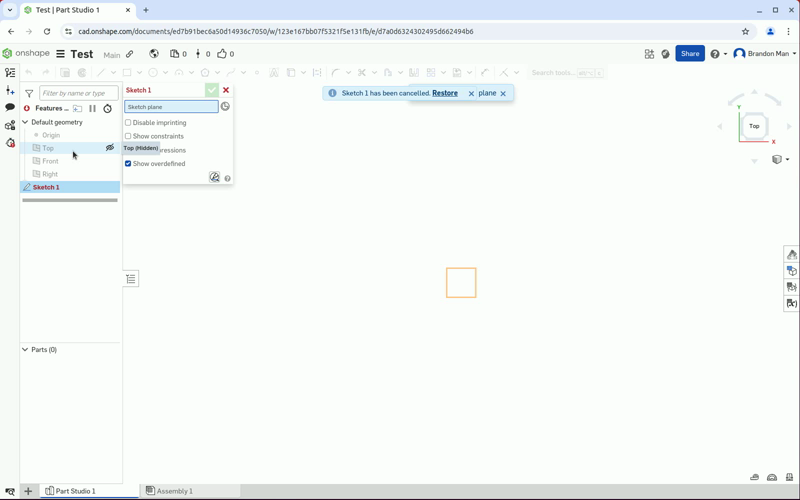
click(73, 150)
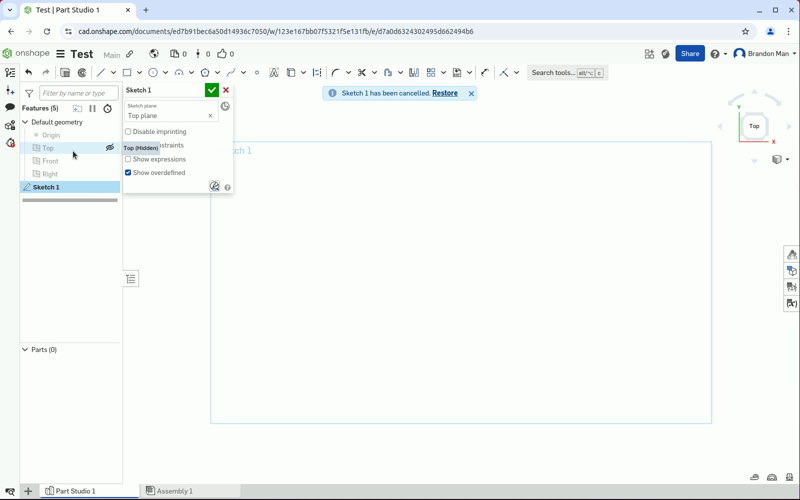
mouse_move(73, 352)
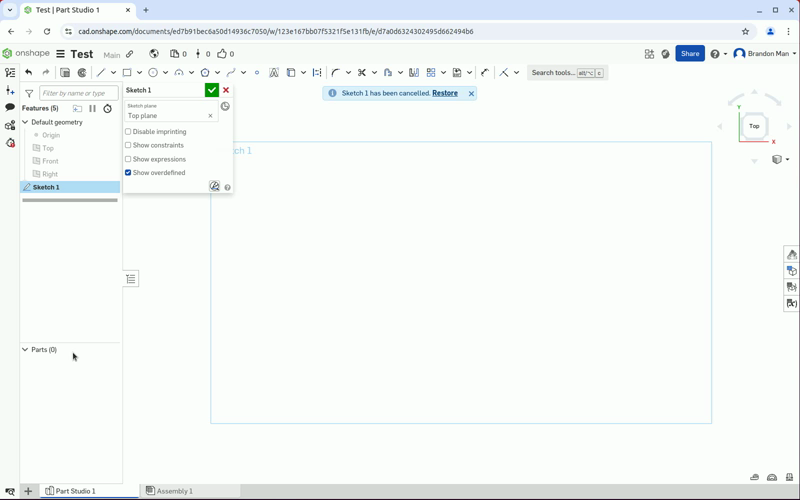
key(y)
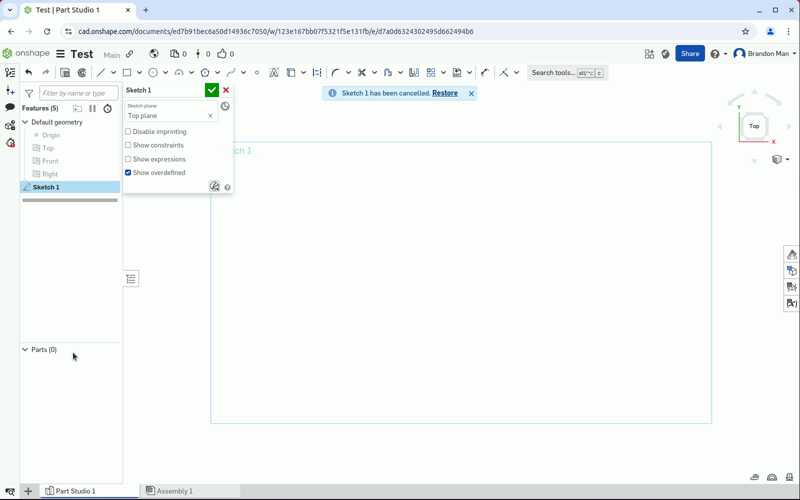
key(l)
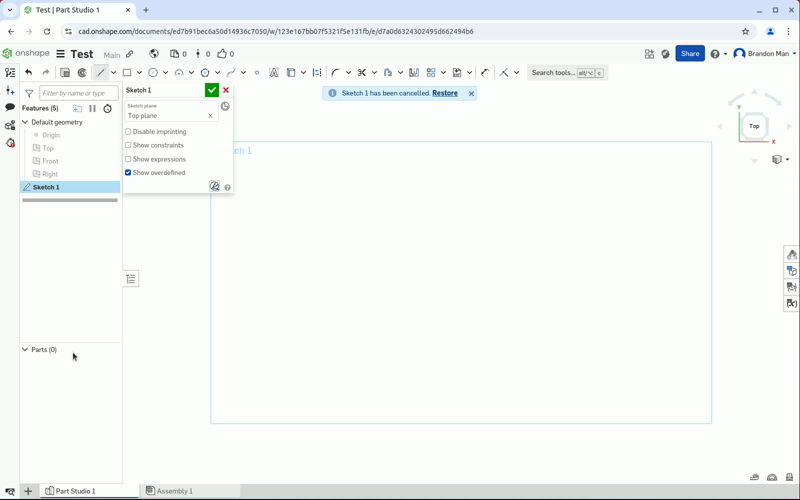
key_down(shift)
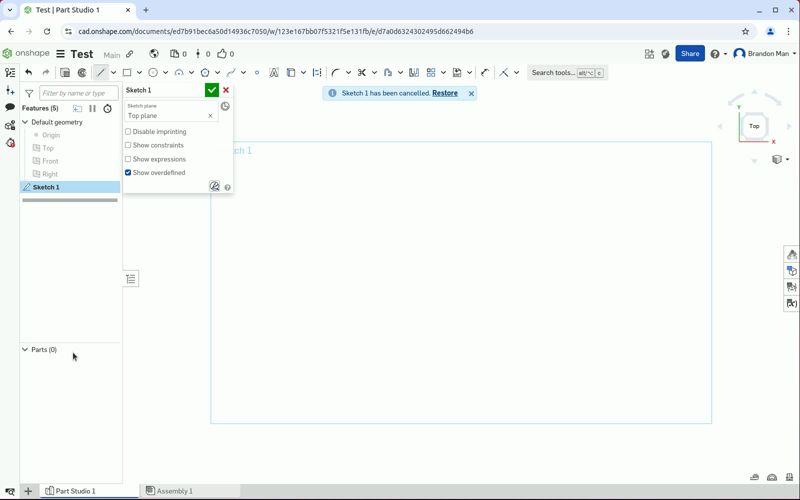
mouse_move(460, 282)
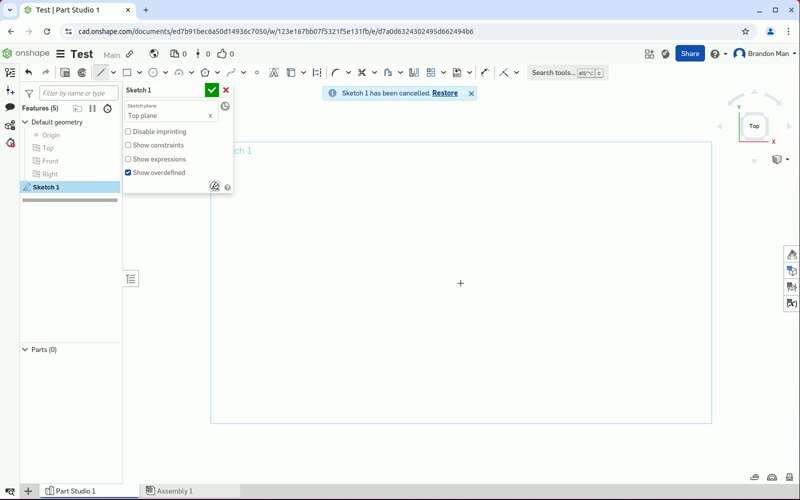
click(460, 282)
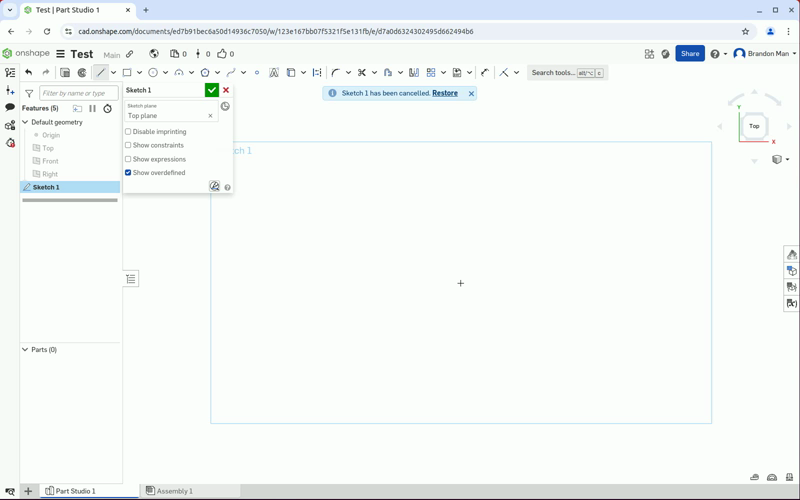
key_up(shift)
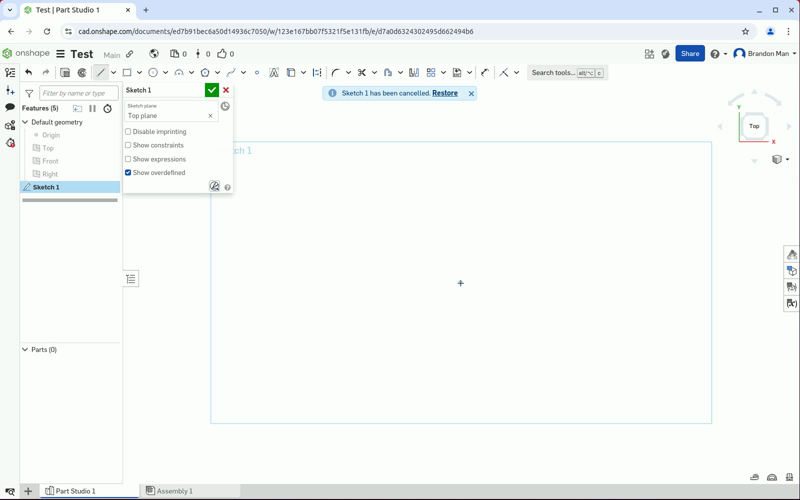
key_down(shift)
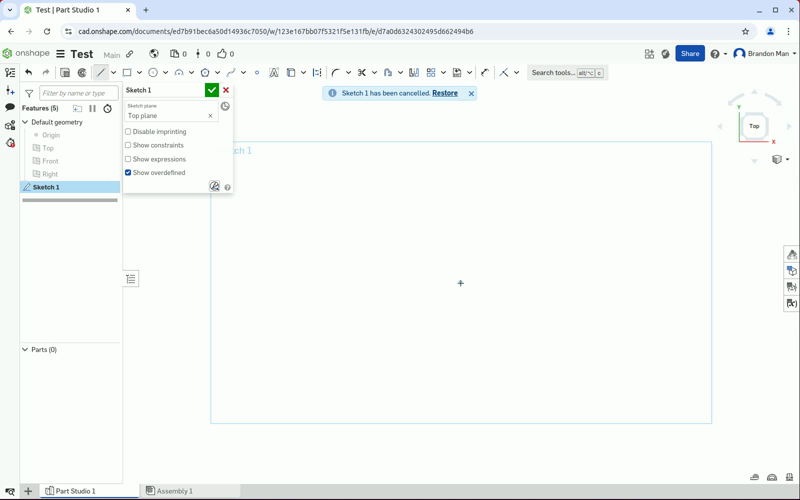
mouse_move(573, 282)
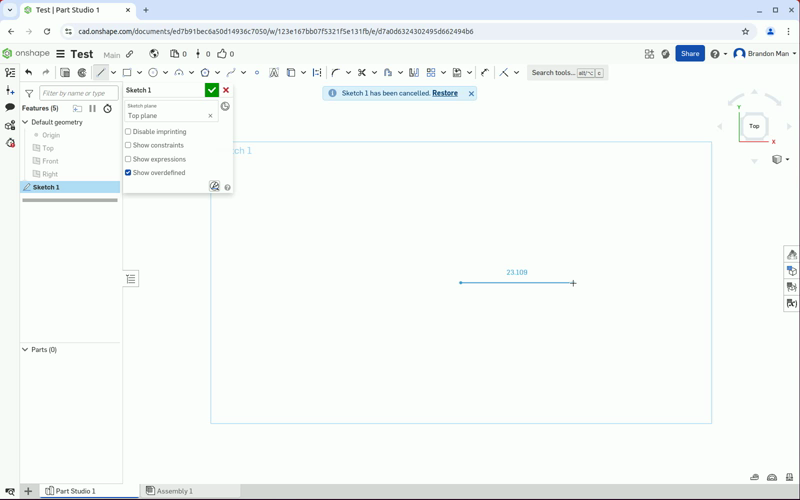
click(573, 282)
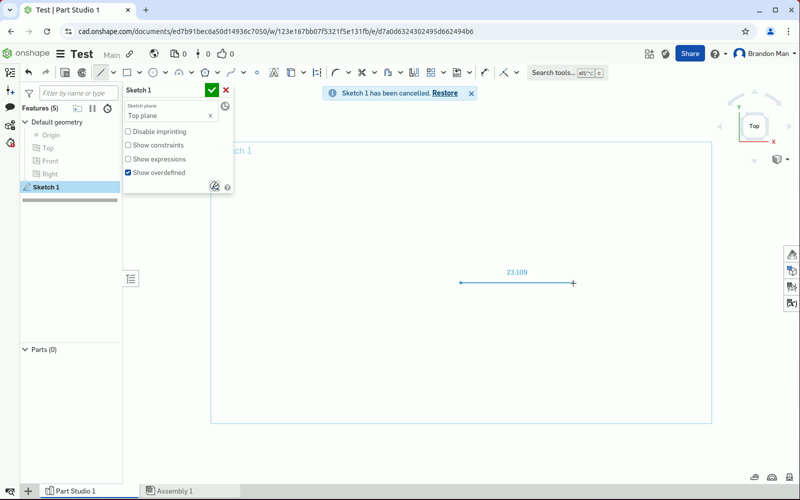
key_up(shift)
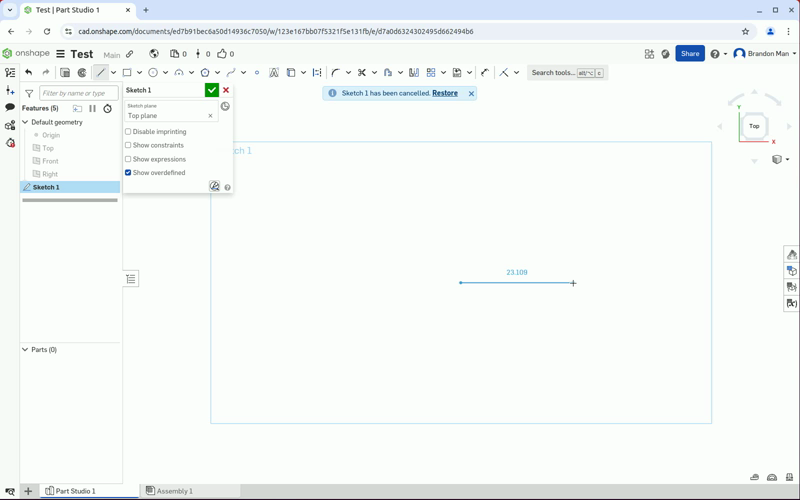
key_down(shift)
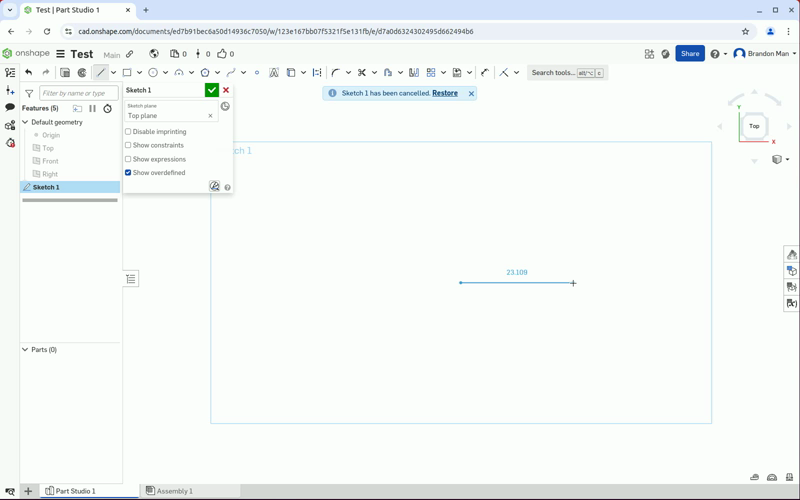
mouse_move(573, 214)
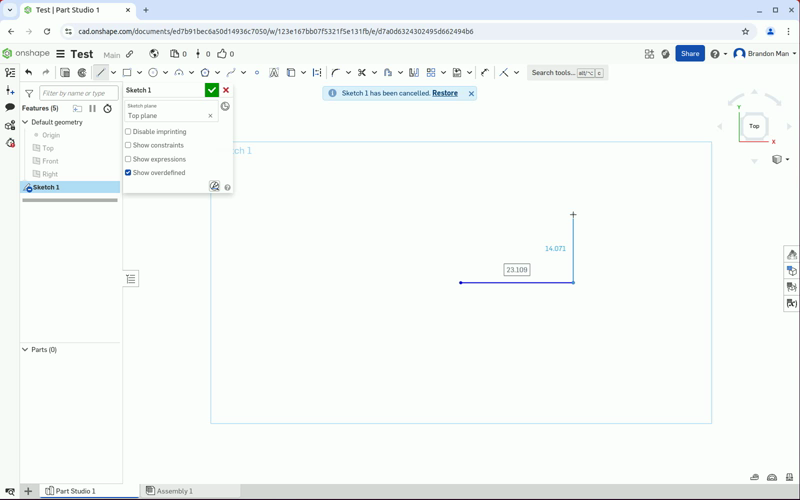
click(573, 214)
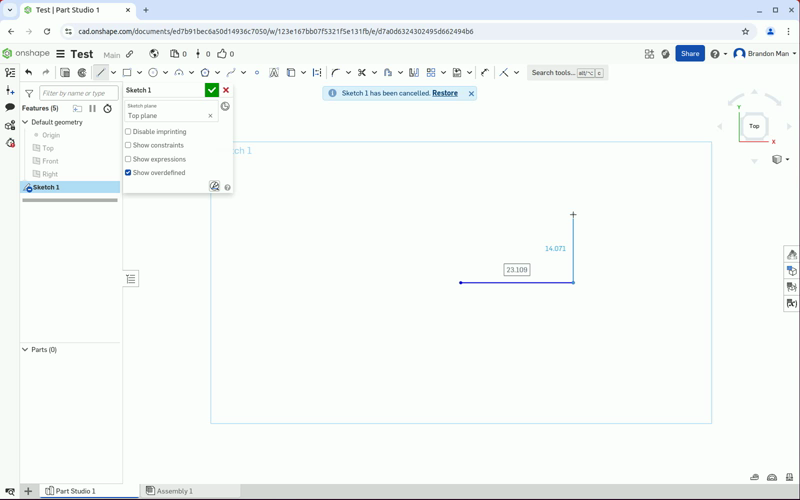
key_up(shift)
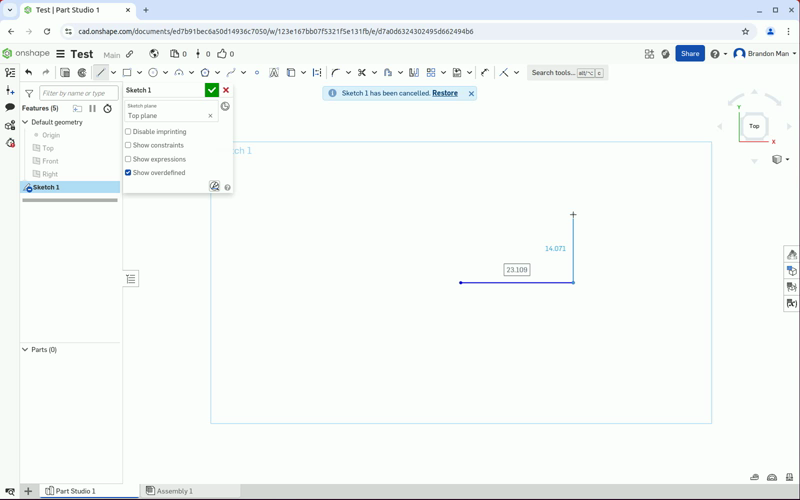
key_down(shift)
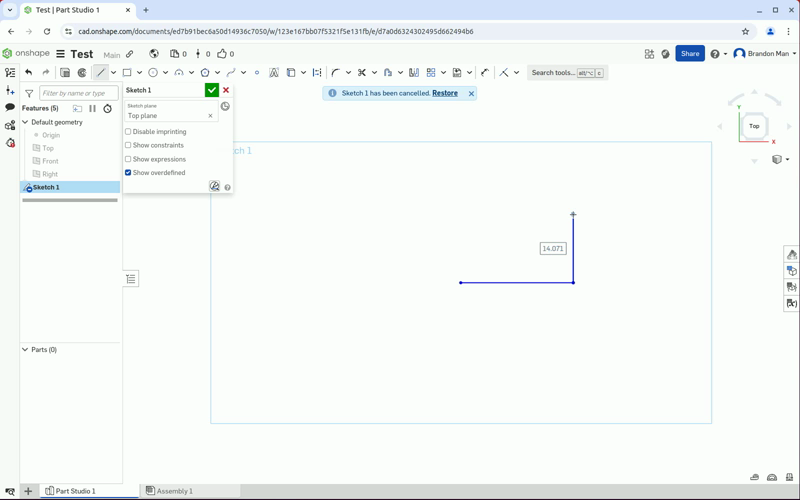
mouse_move(460, 214)
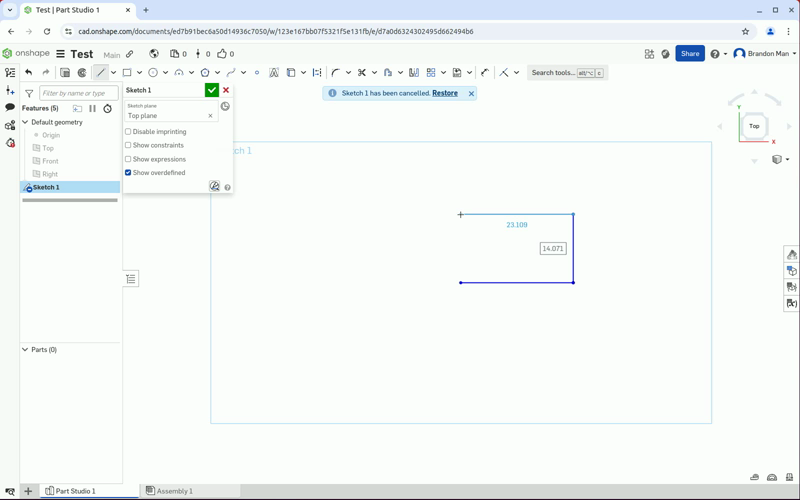
click(460, 214)
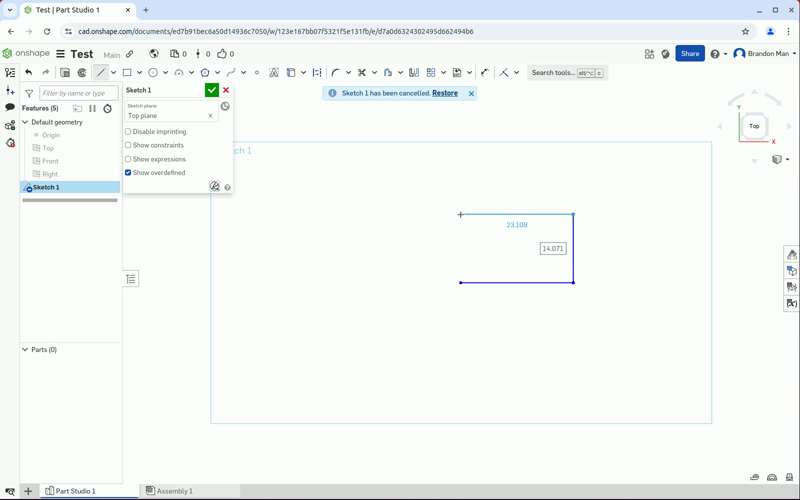
key_up(shift)
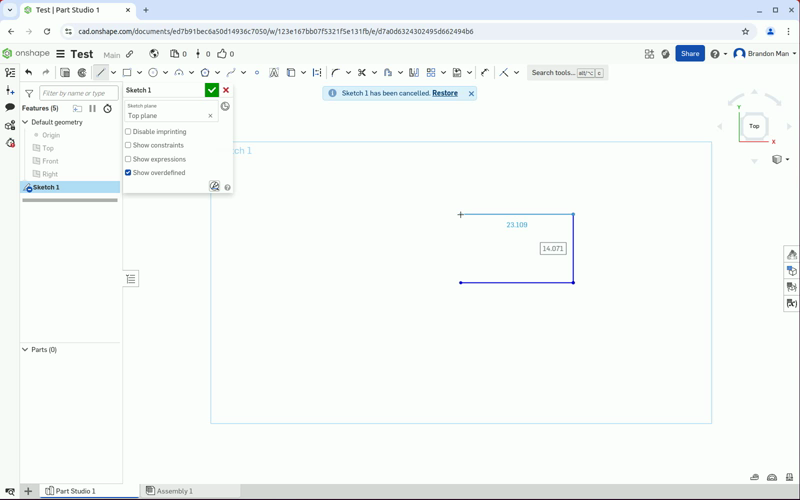
key_down(shift)
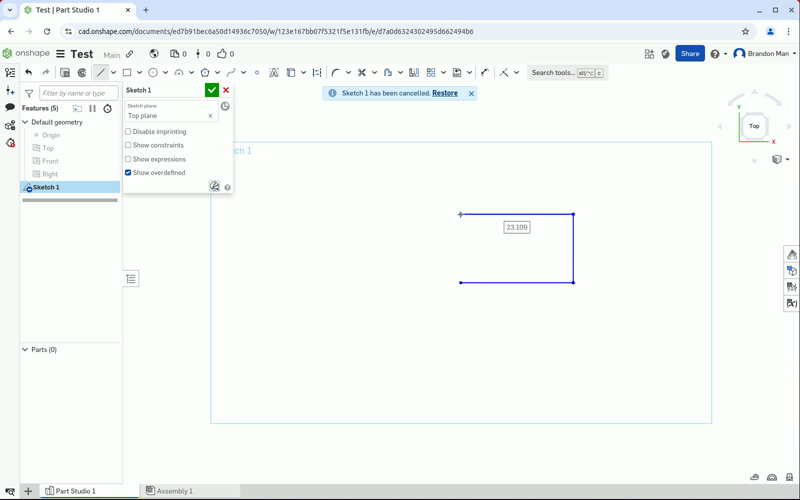
mouse_move(460, 282)
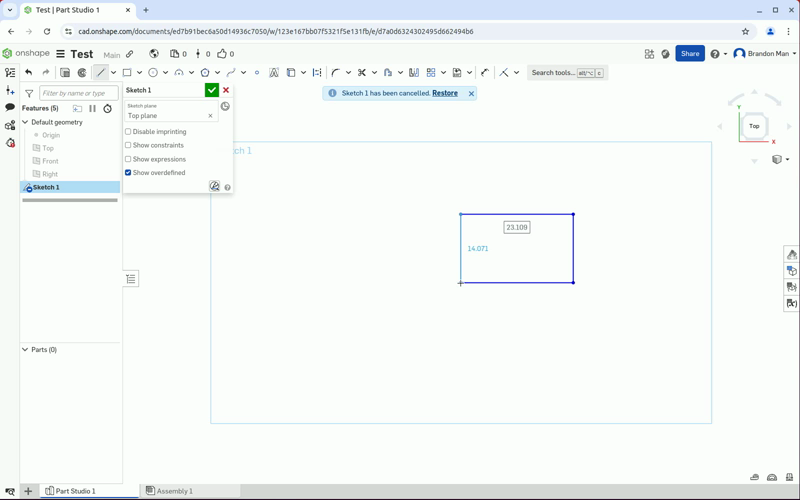
key_up(shift)
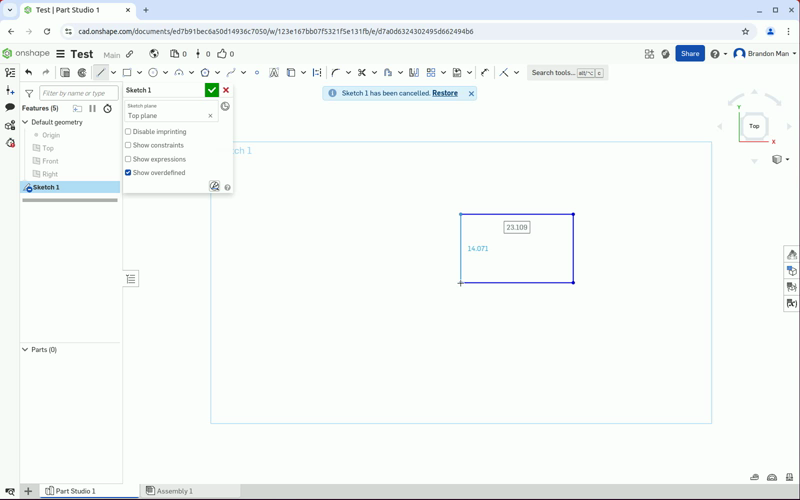
click(460, 282)
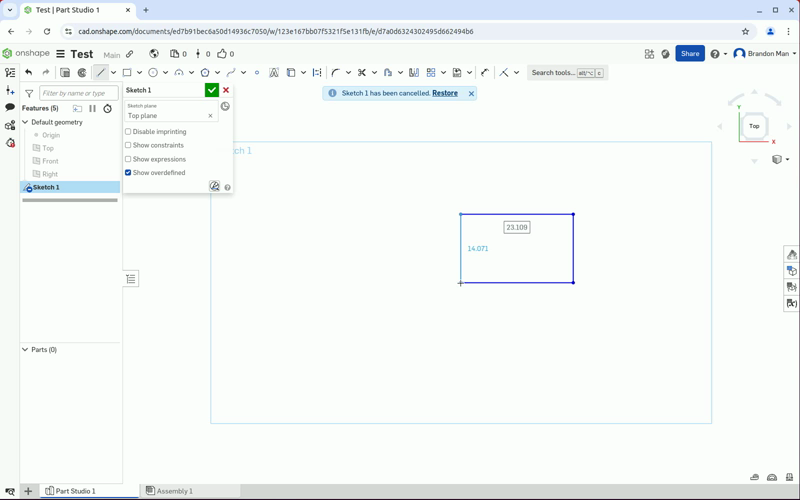
key(esc)
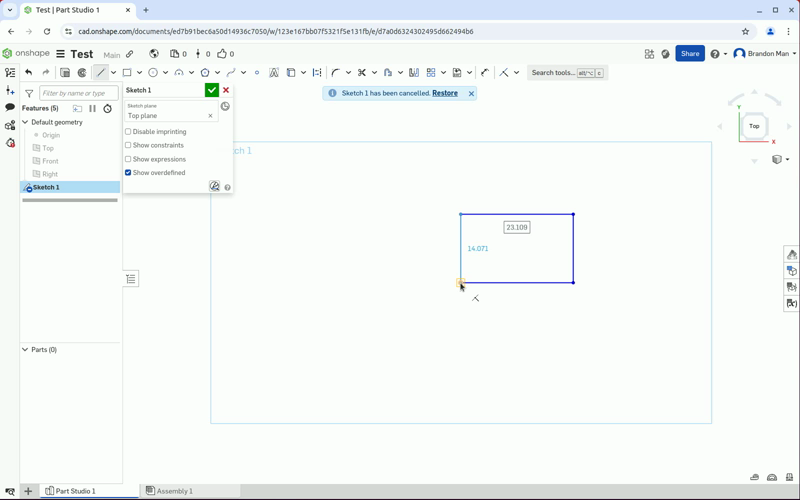
mouse_move(564, 253)
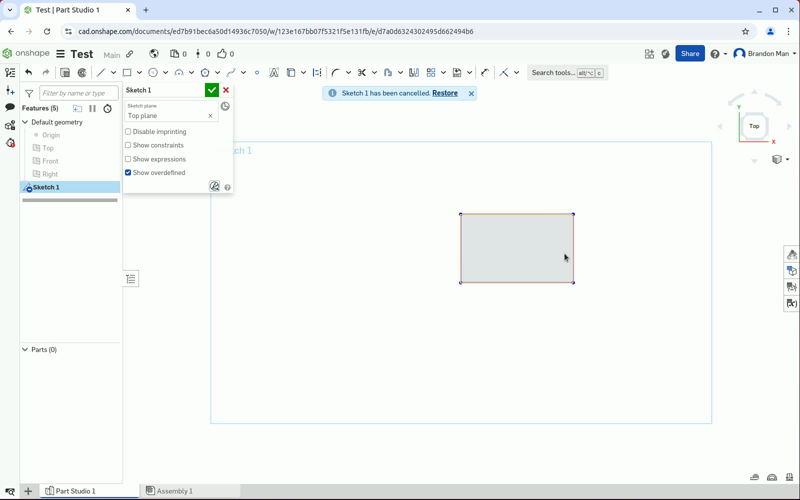
click(564, 253)
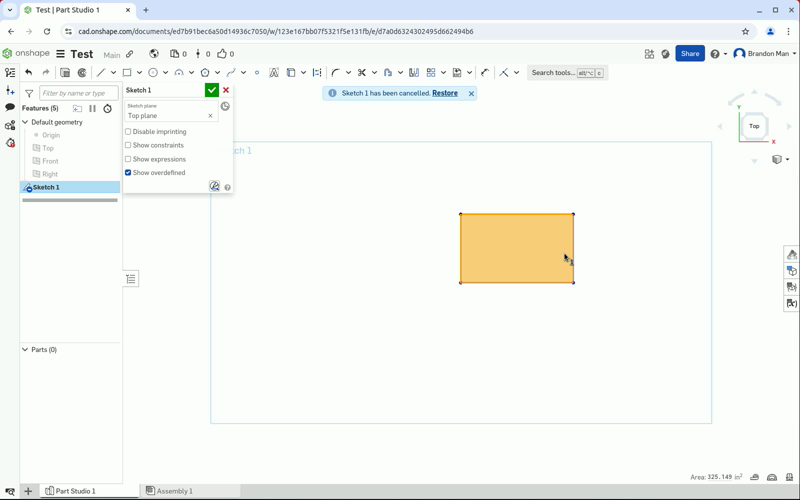
mouse_move(73, 352)
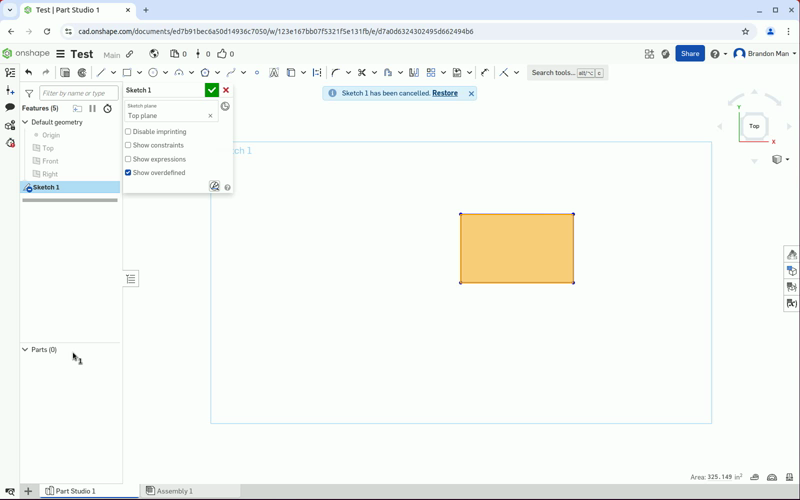
key(shift+y)
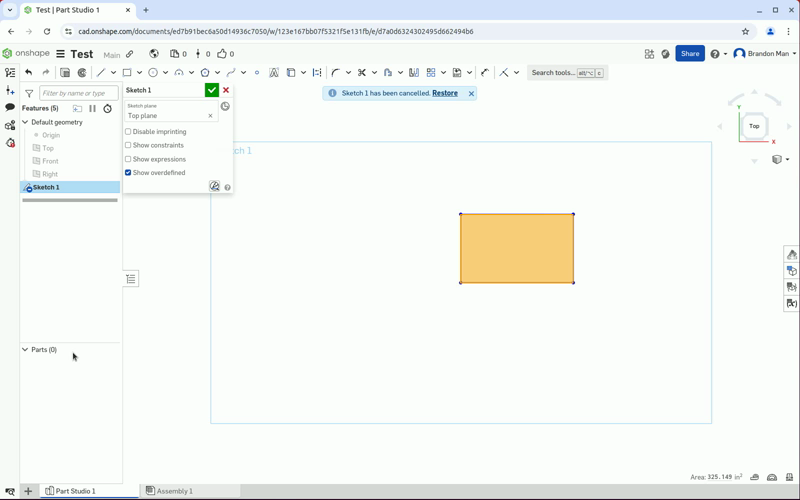
key(shift+e)
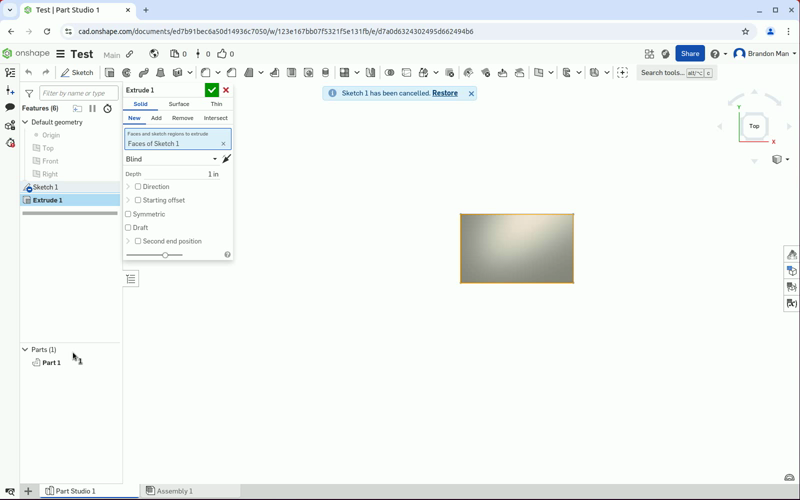
mouse_move(143, 106)
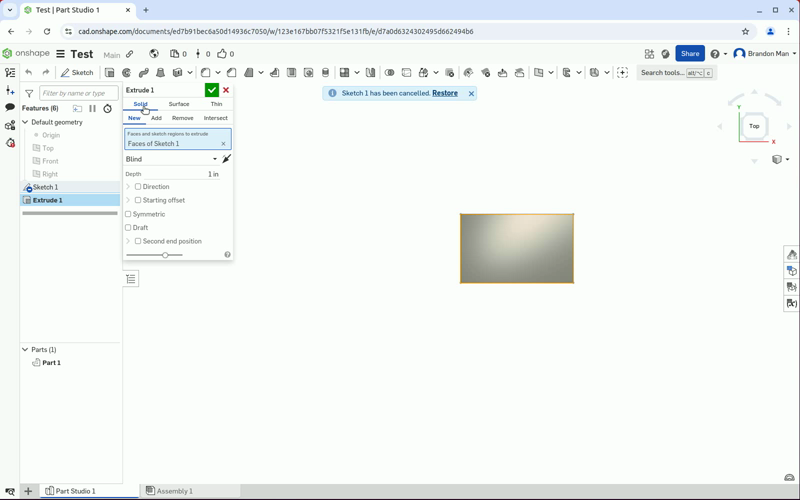
click(143, 106)
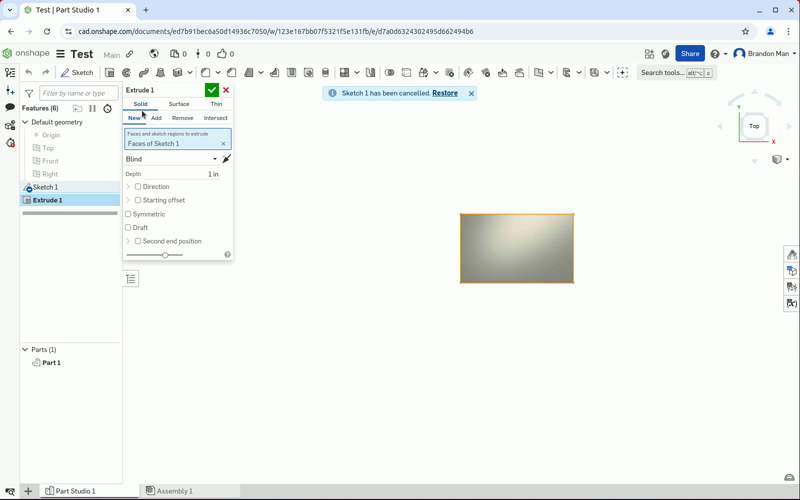
mouse_move(137, 120)
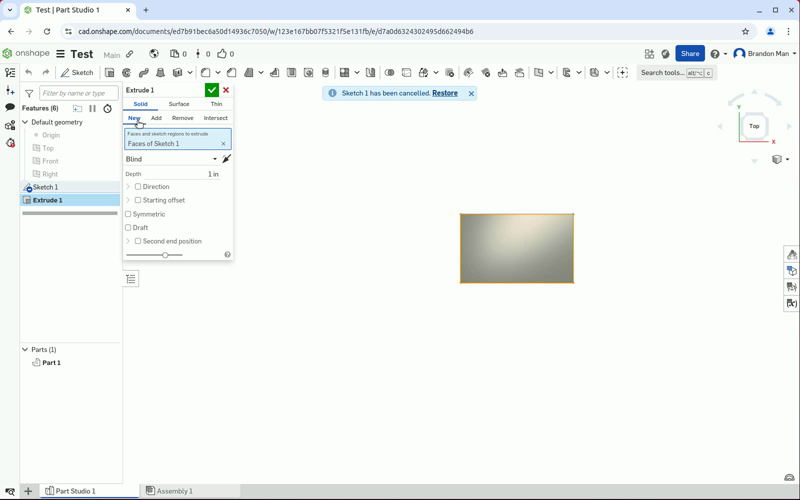
click(137, 120)
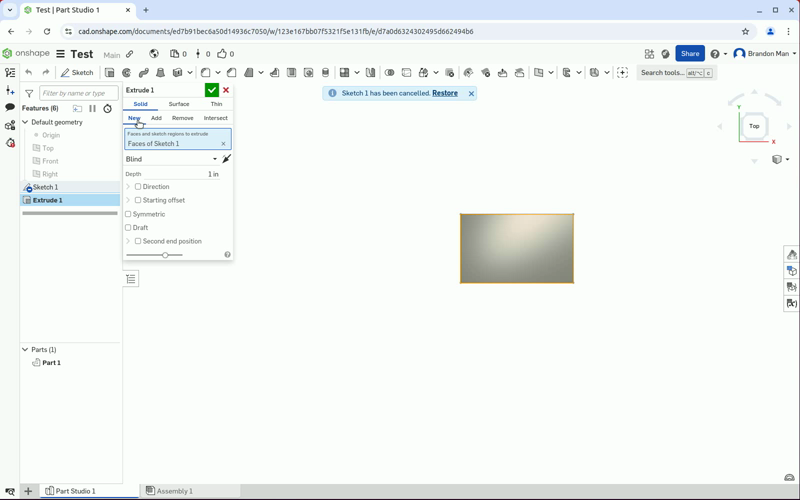
key(tab, 4)
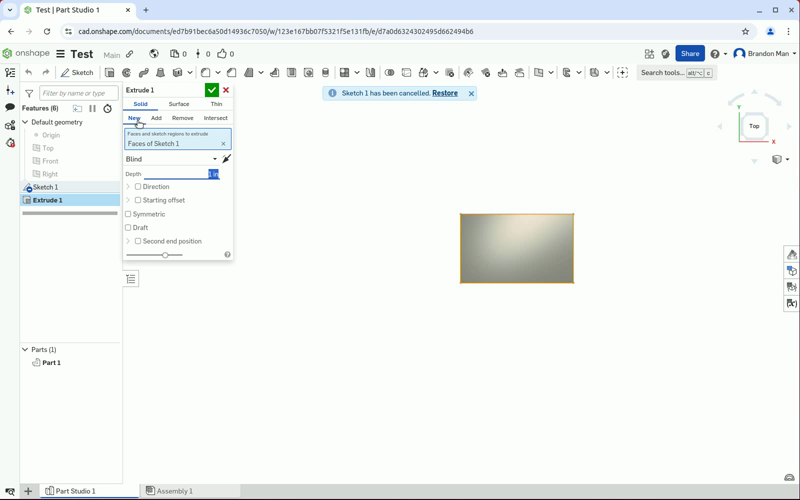
text(10.832)
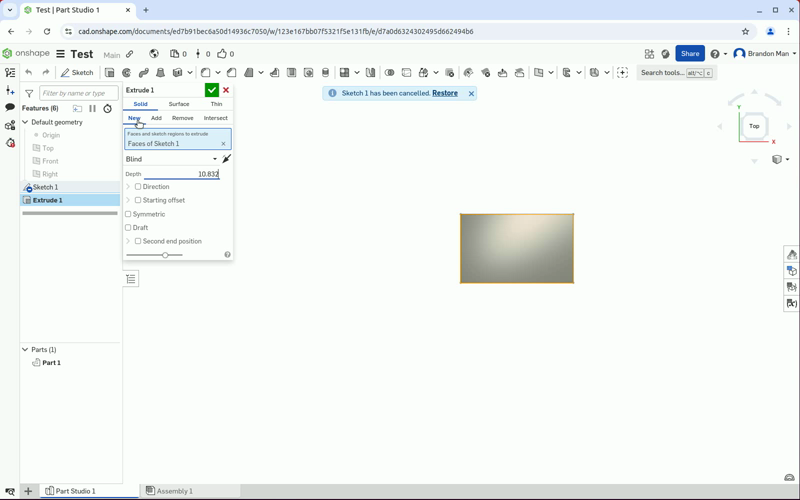
key(enter)
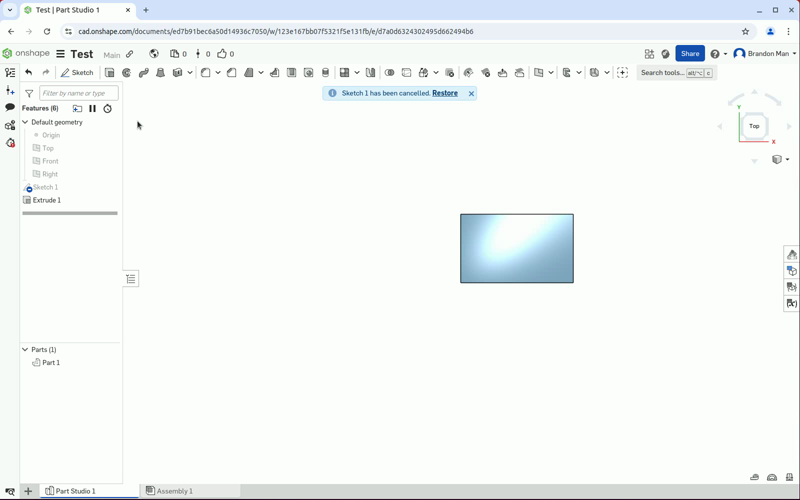
key(shift+h)
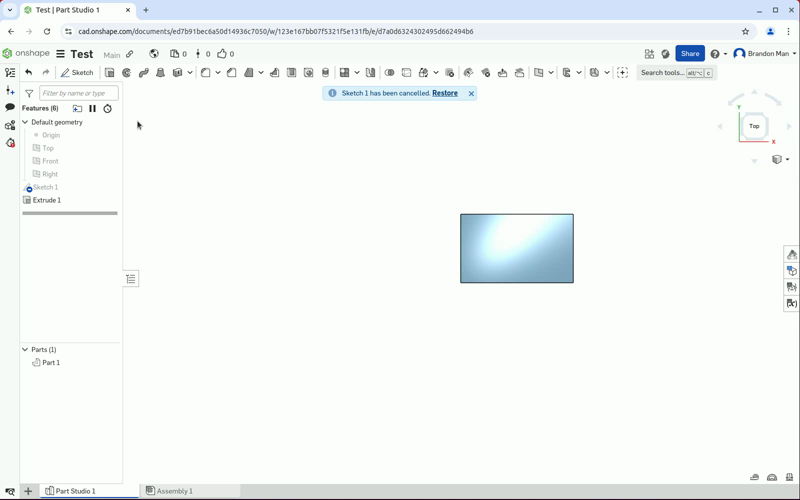
key(shift+h)
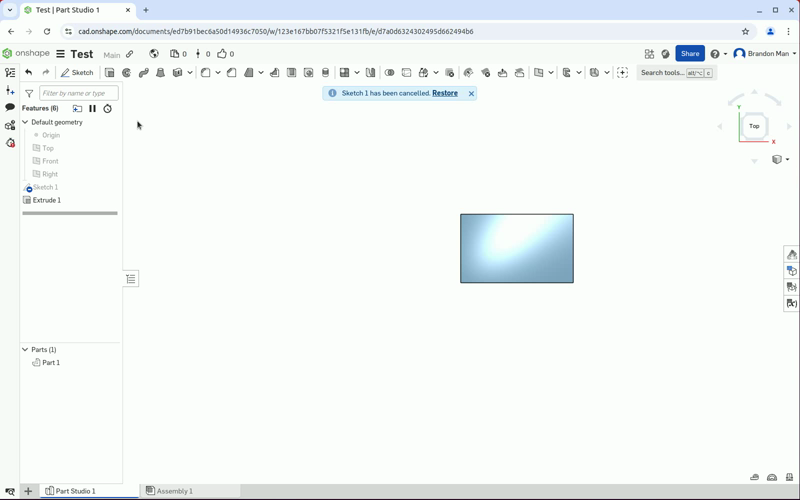
mouse_move(73, 189)
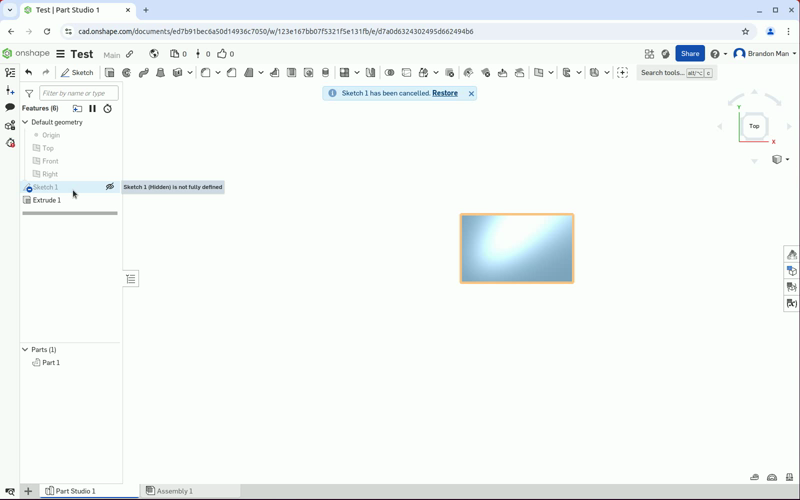
click(73, 189)
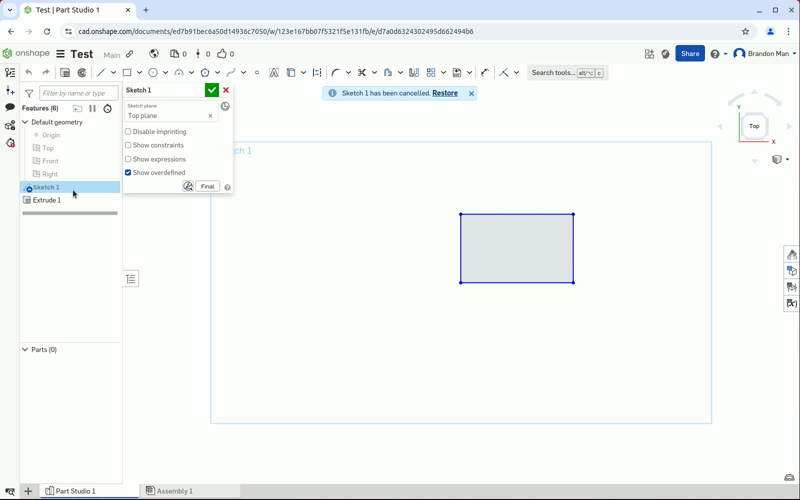
mouse_move(229, 92)
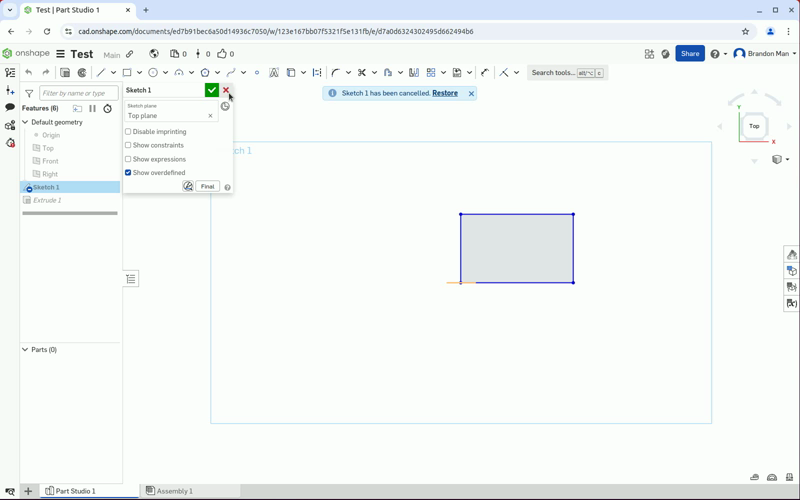
click(229, 92)
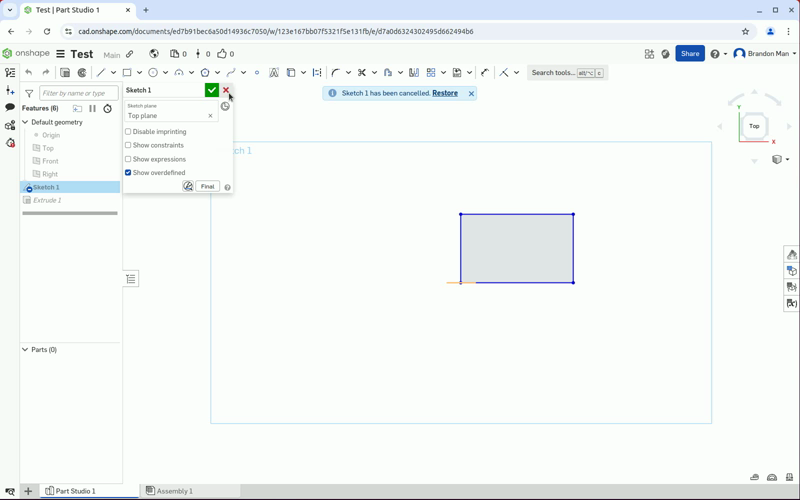
key(shift+s)
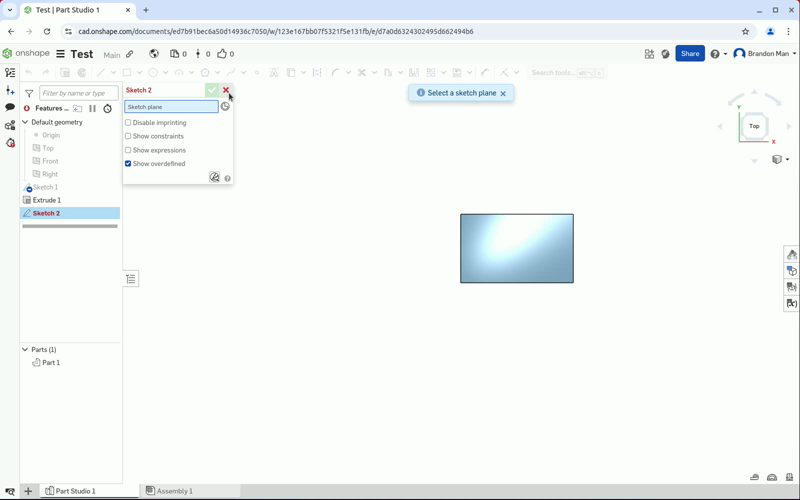
mouse_move(73, 150)
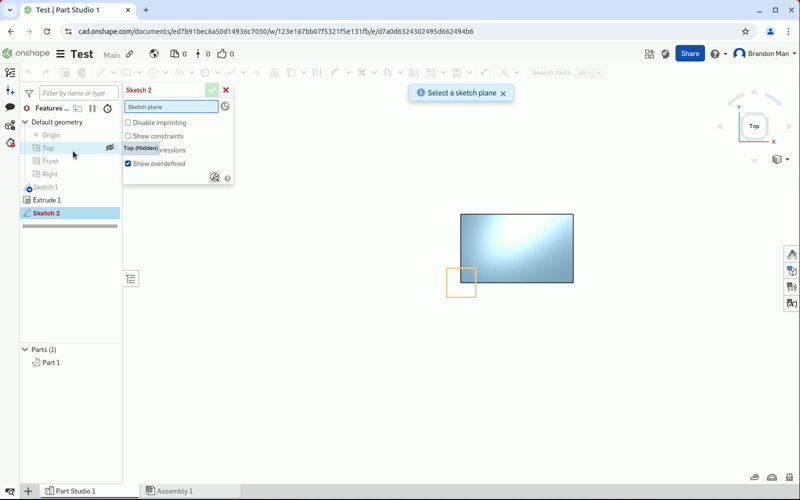
click(73, 150)
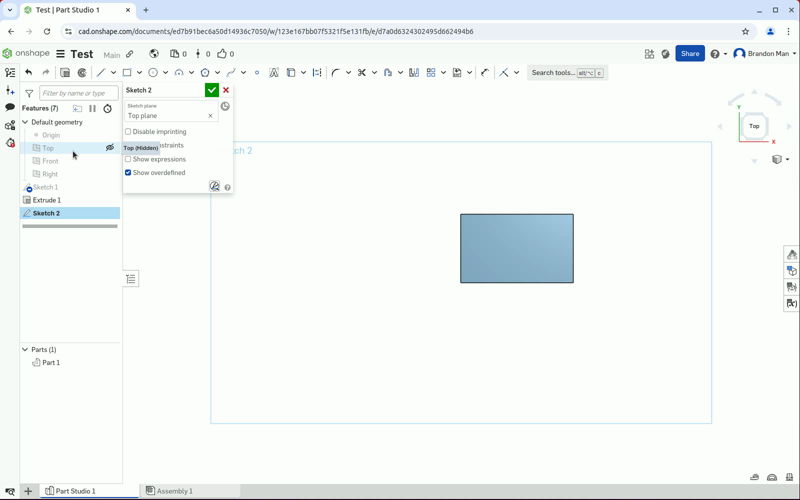
mouse_move(73, 352)
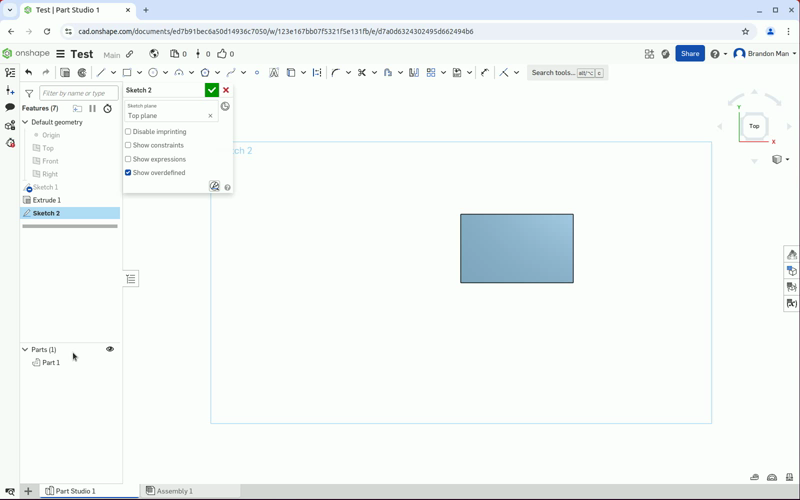
key(y)
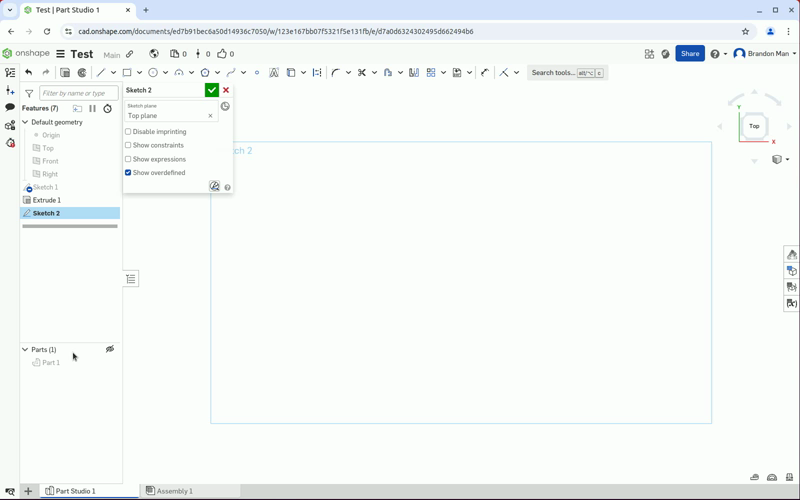
key(c)
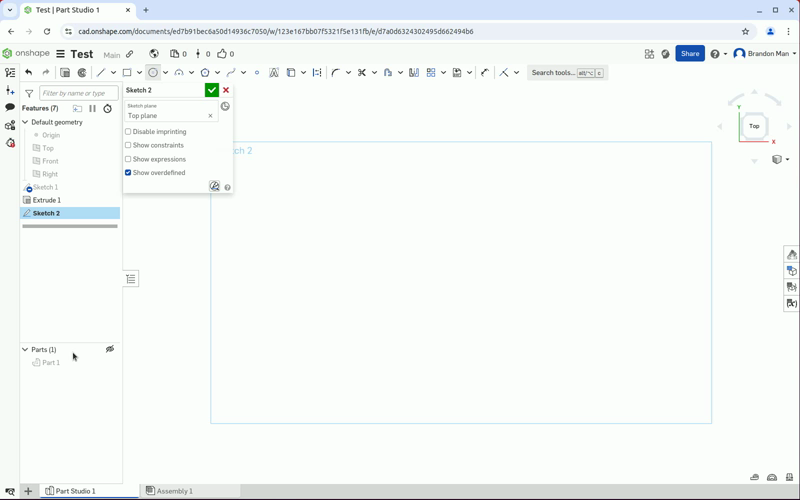
key_down(shift)
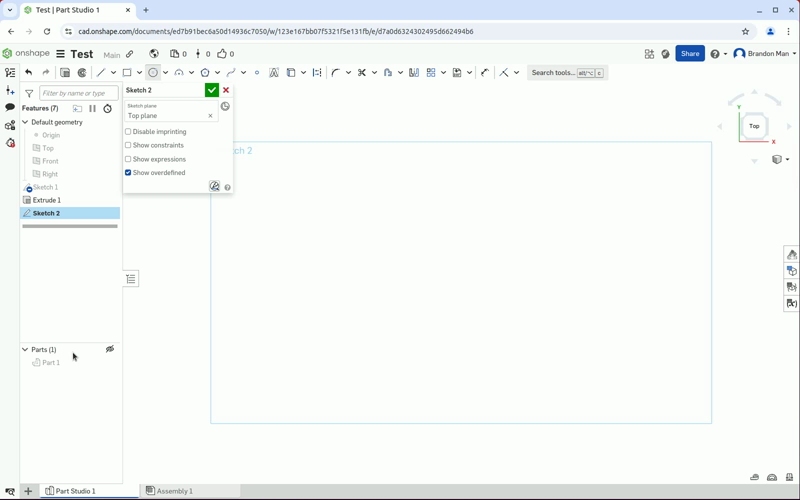
mouse_move(477, 228)
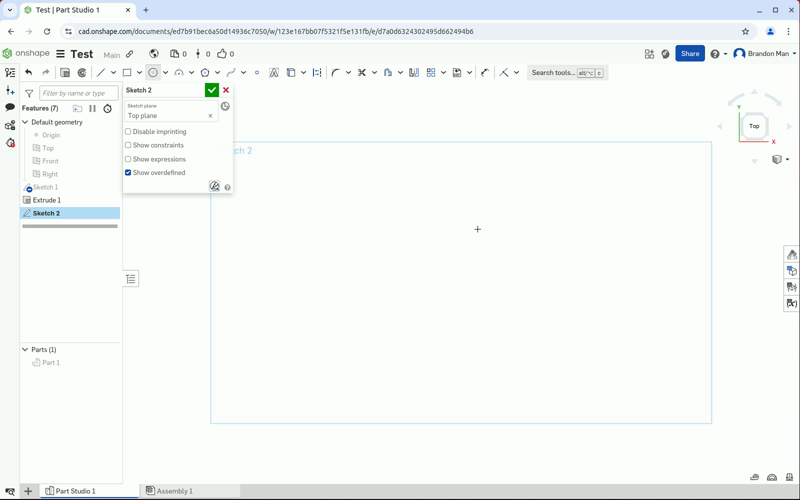
click(477, 228)
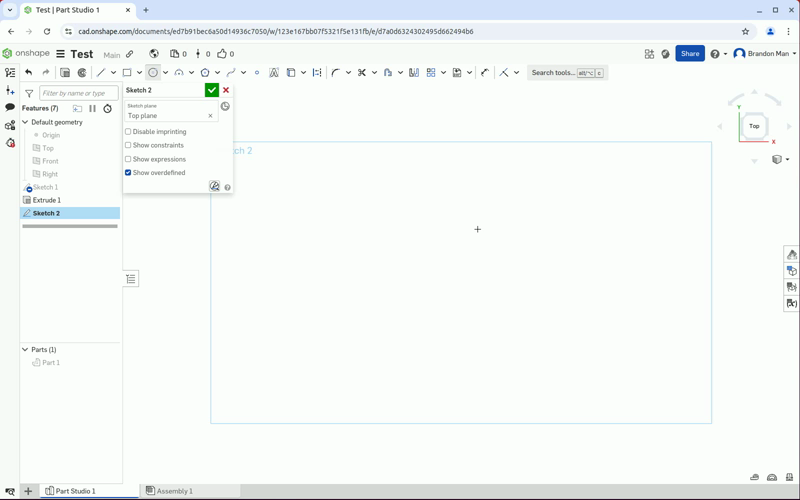
key_up(shift)
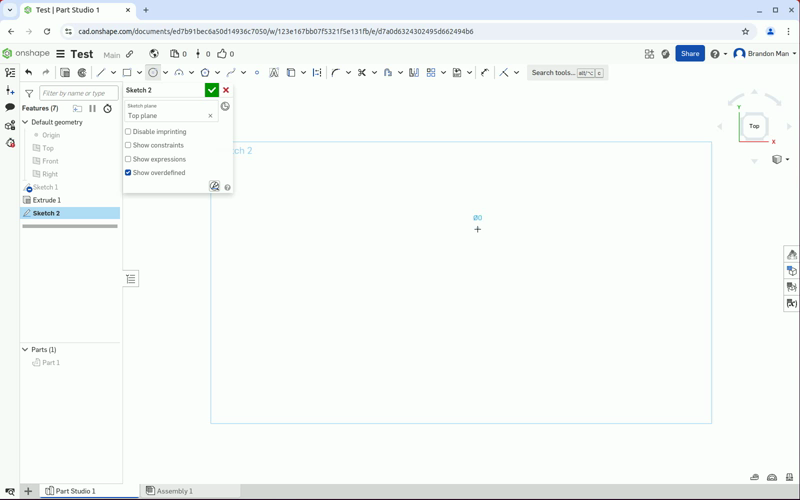
mouse_move(491, 228)
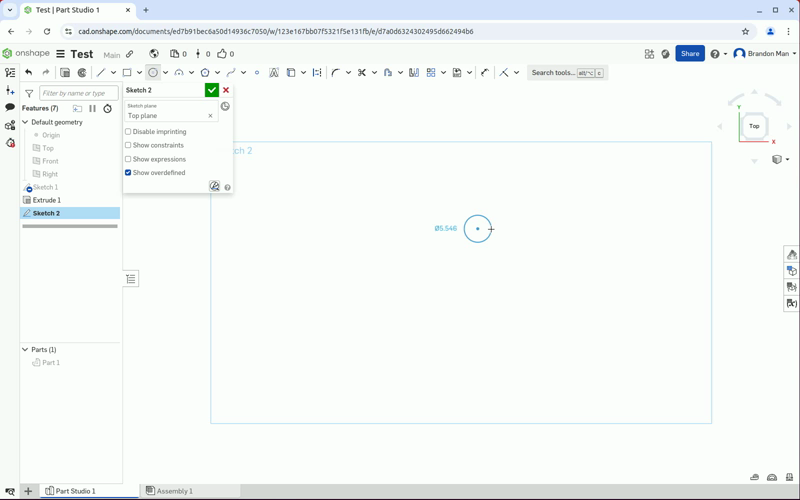
click(491, 228)
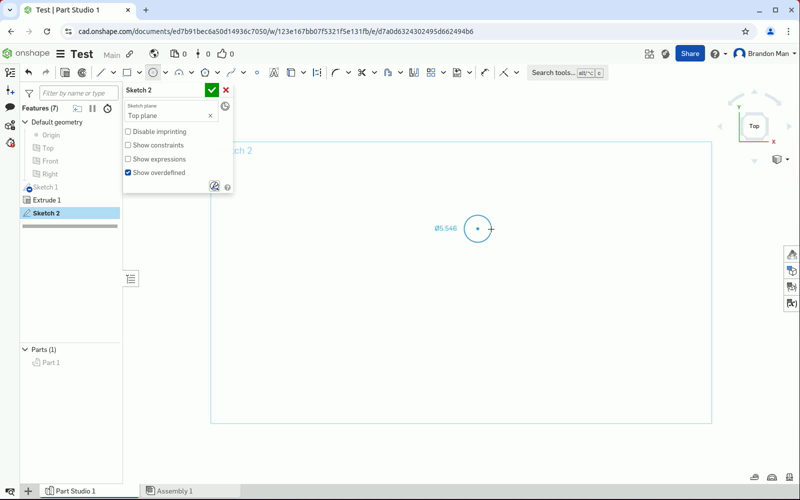
key(esc)
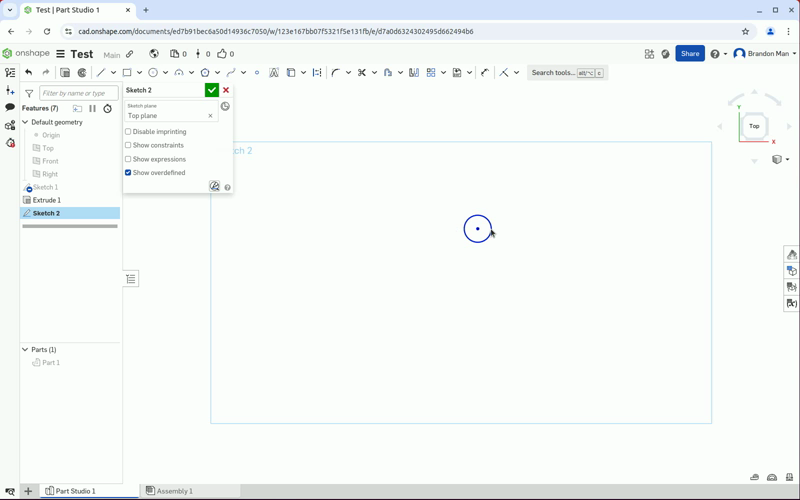
mouse_move(483, 231)
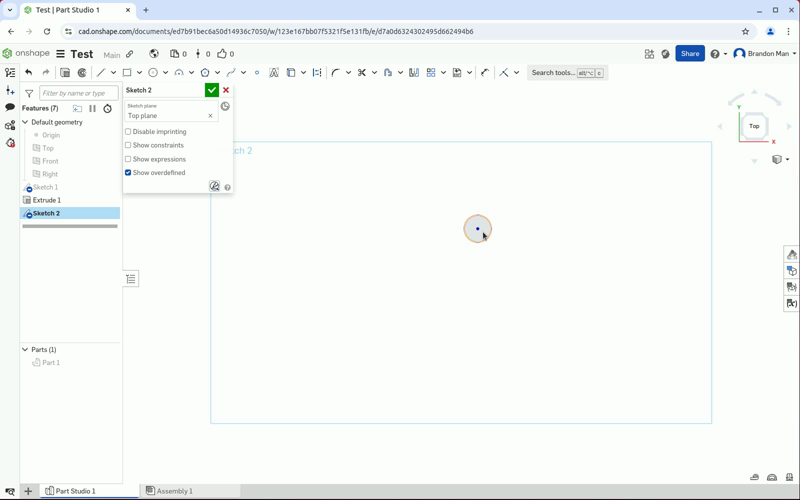
scroll(6)
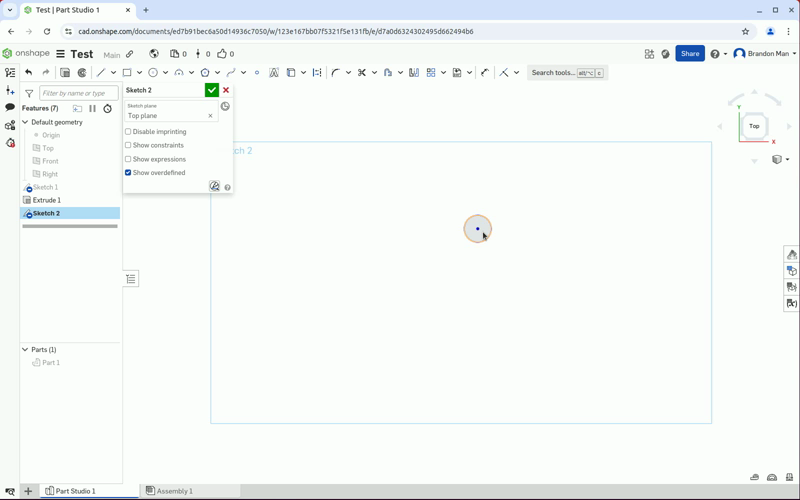
scroll(6)
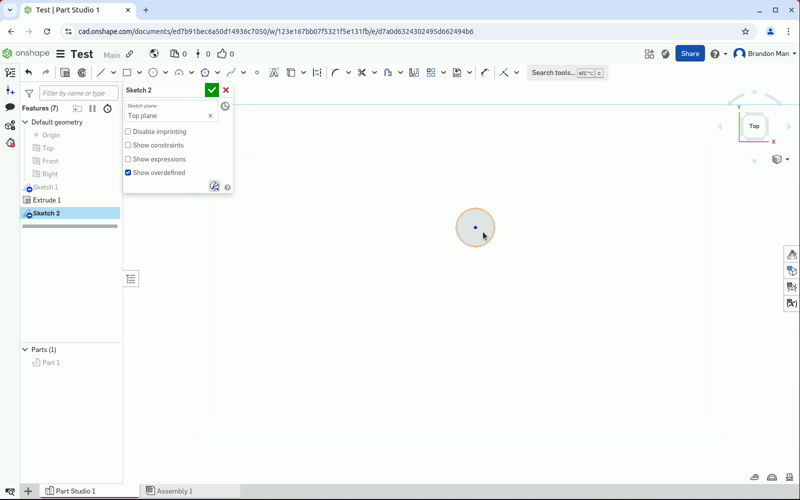
scroll(6)
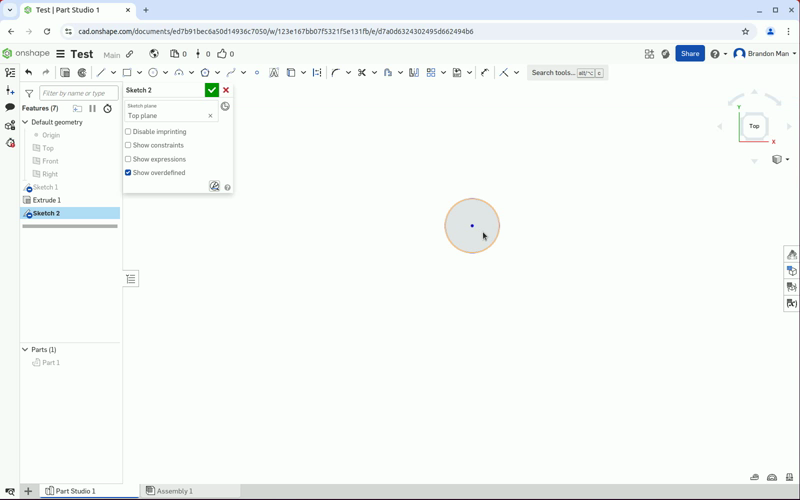
scroll(6)
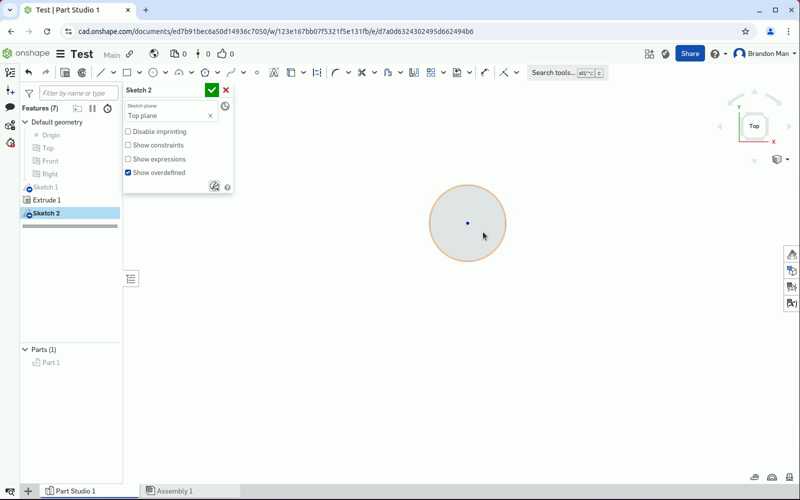
scroll(6)
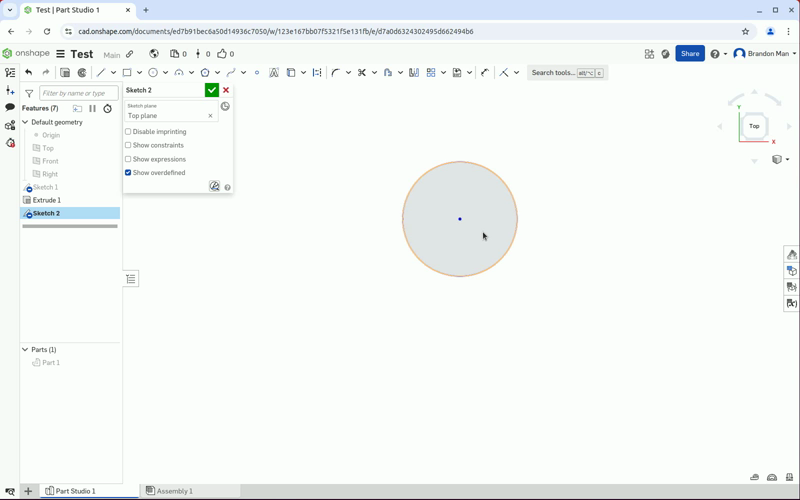
scroll(6)
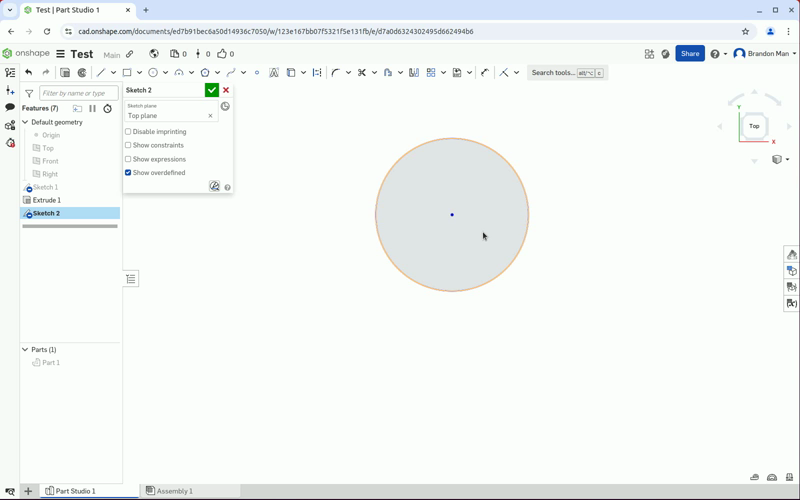
scroll(6)
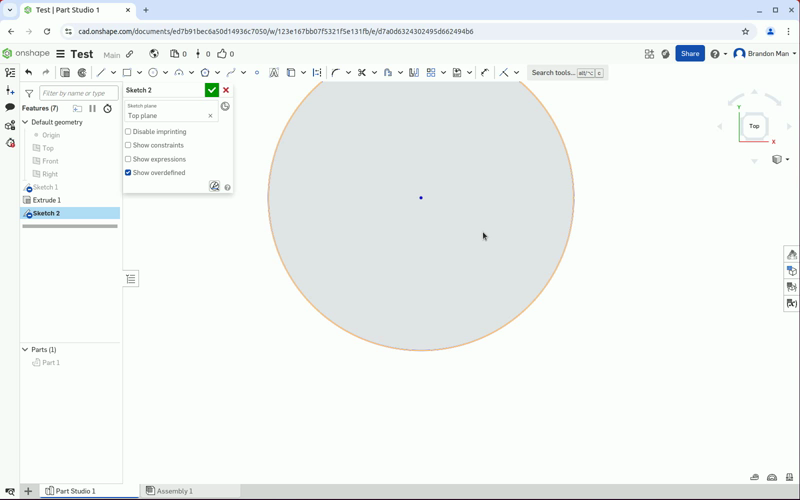
click(483, 231)
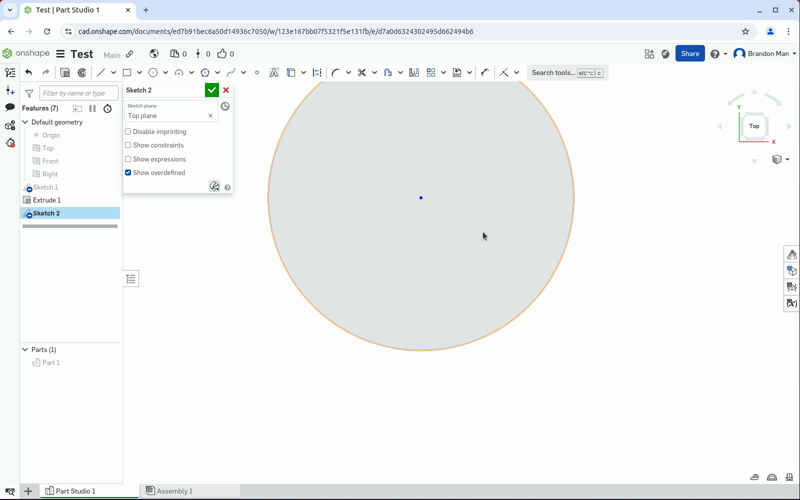
scroll(-6)
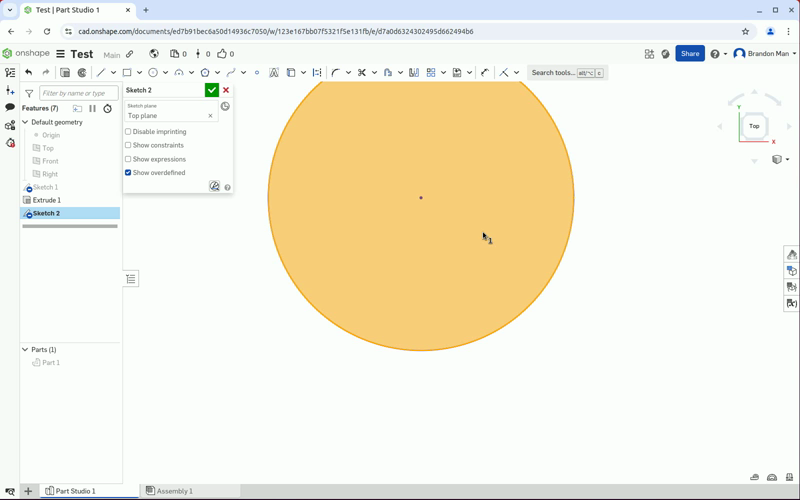
scroll(-6)
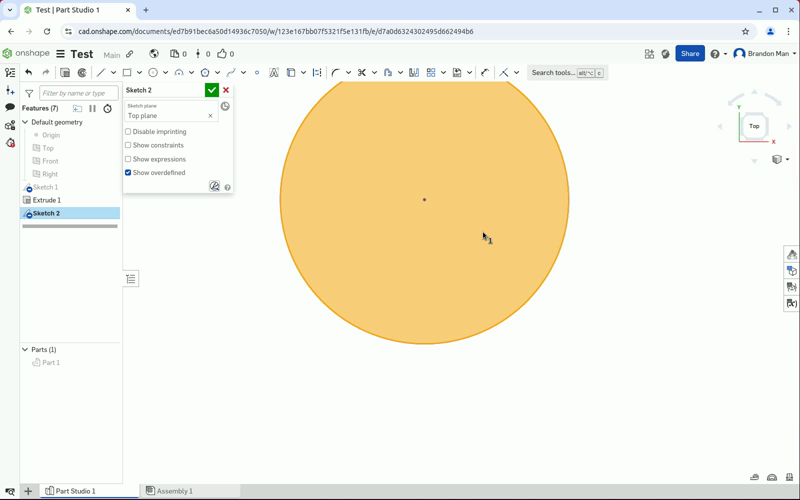
scroll(-6)
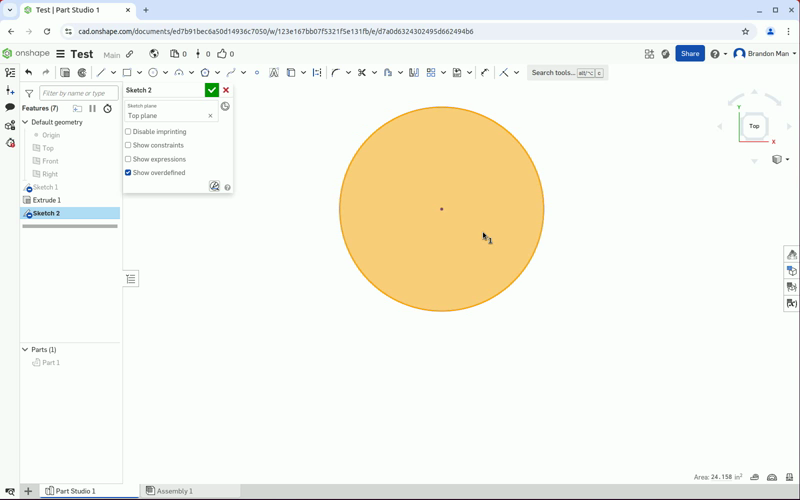
scroll(-6)
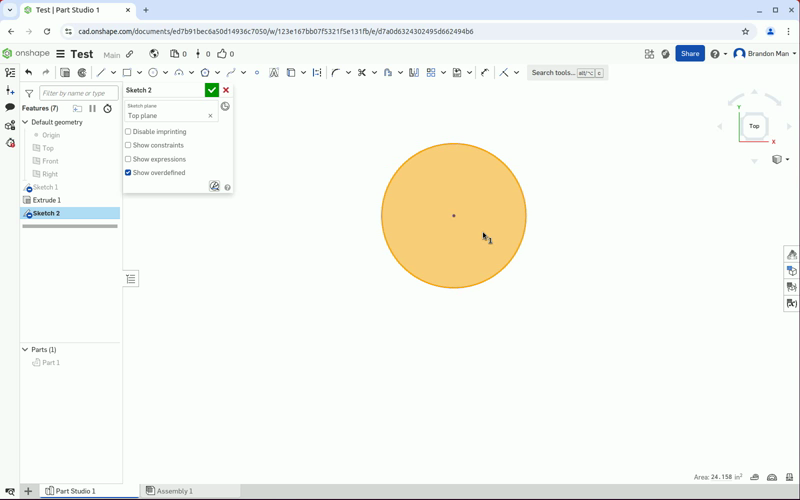
scroll(-6)
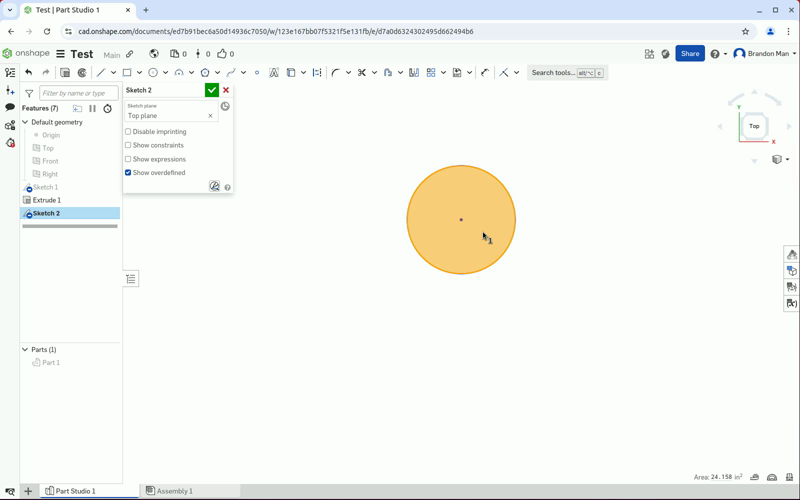
scroll(-6)
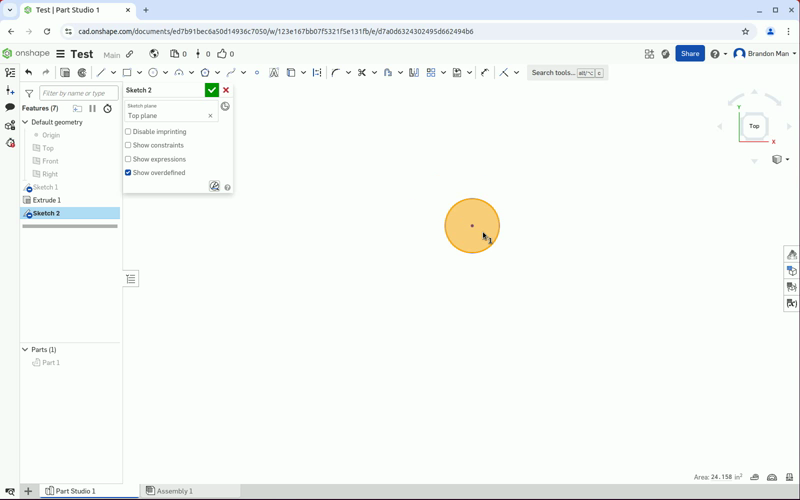
scroll(-6)
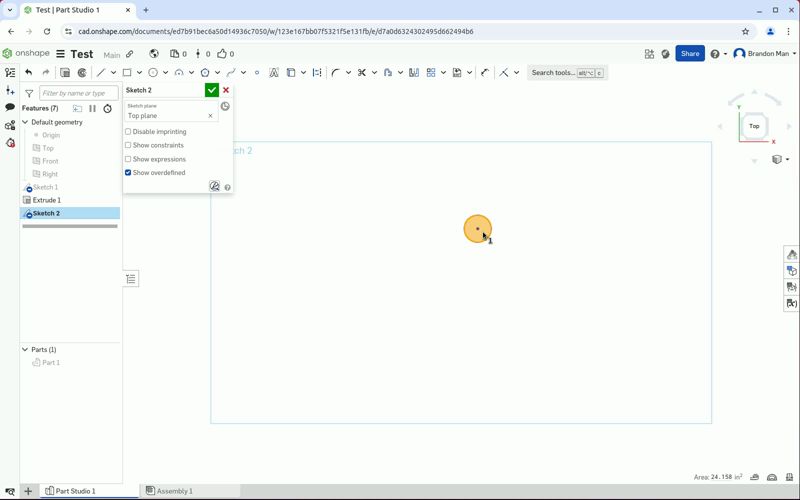
mouse_move(73, 352)
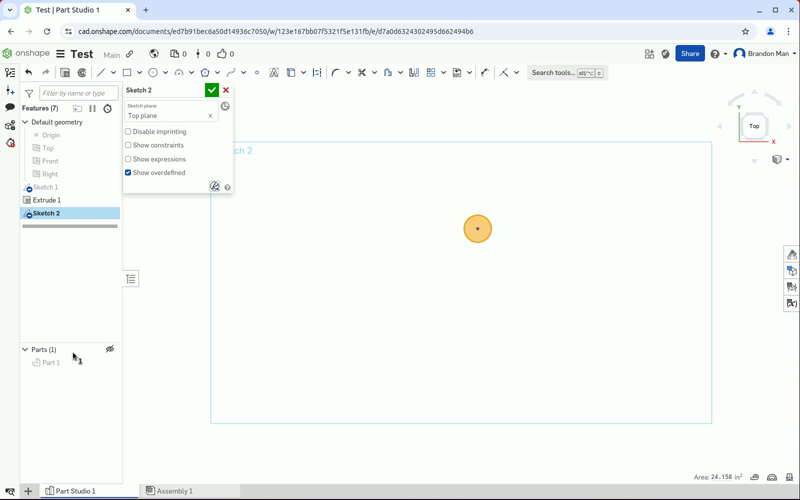
key(shift+y)
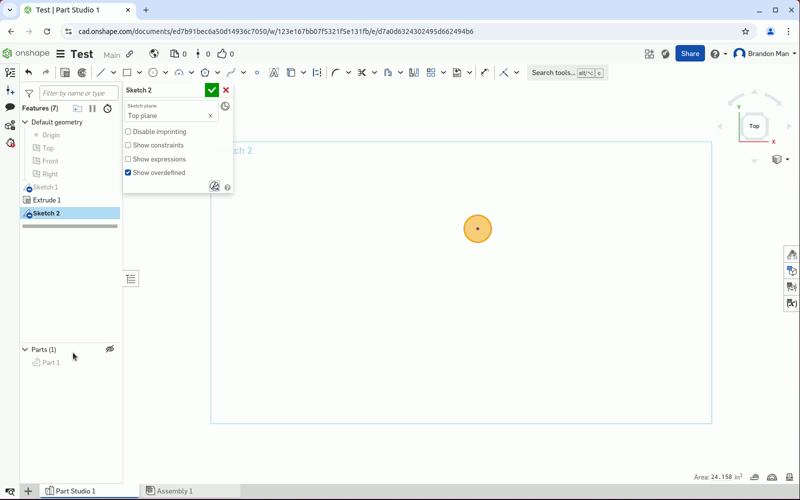
key(shift+e)
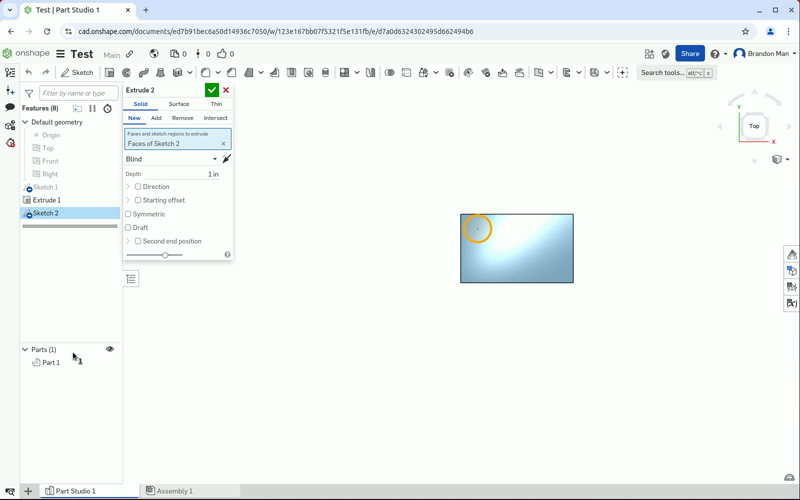
mouse_move(143, 106)
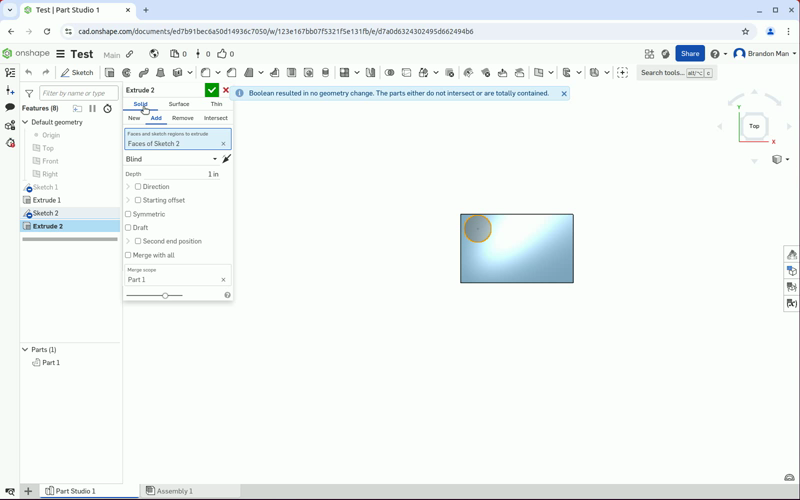
click(143, 106)
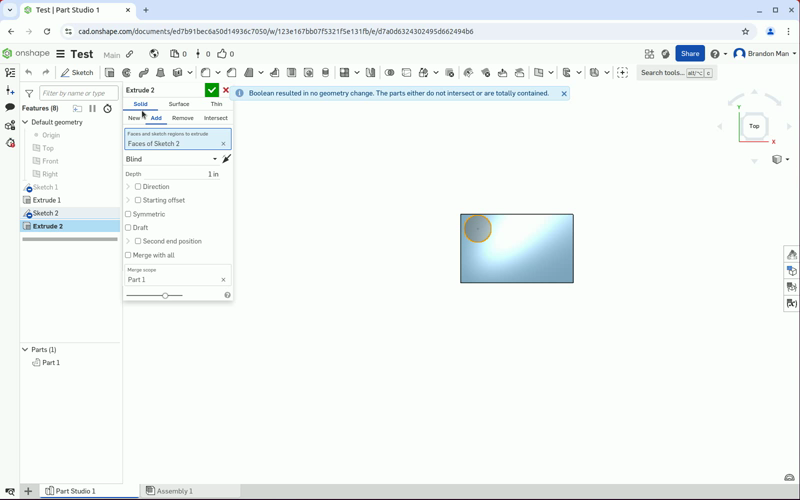
mouse_move(137, 120)
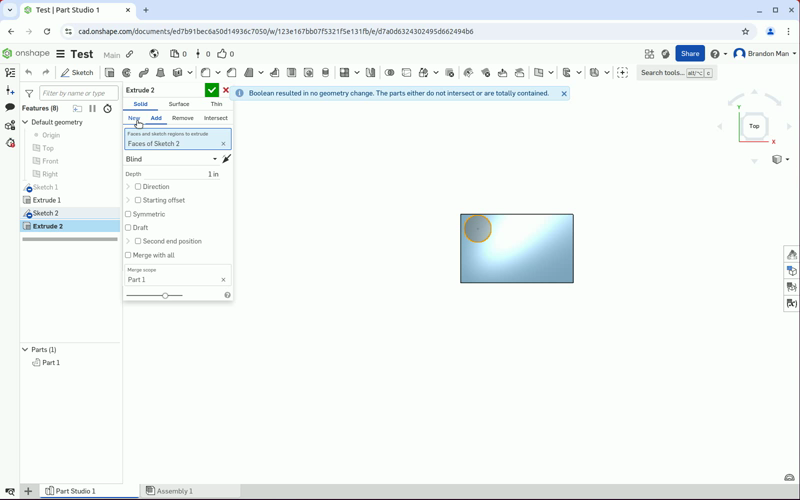
click(137, 120)
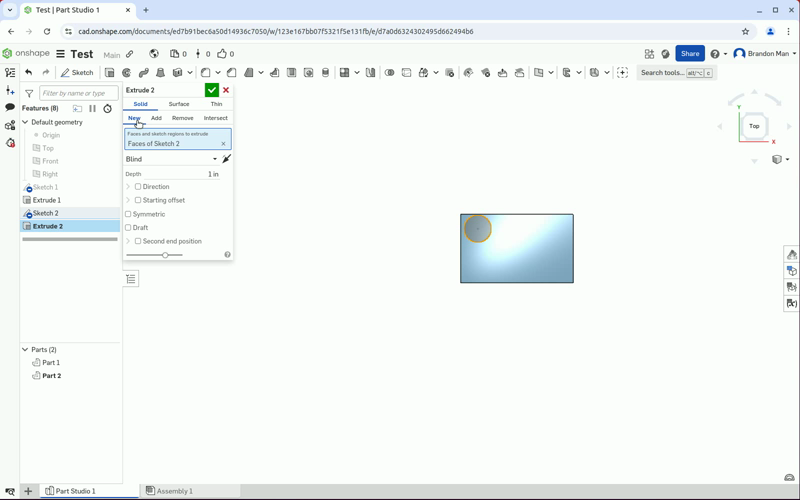
key(tab, 4)
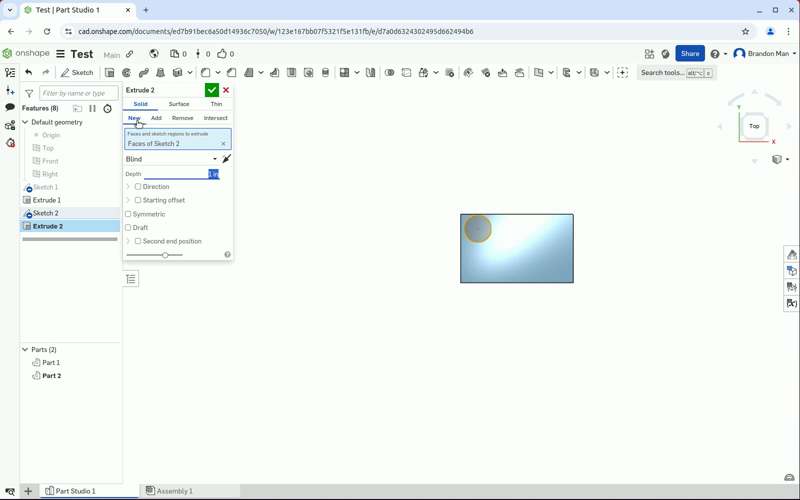
text(15.165)
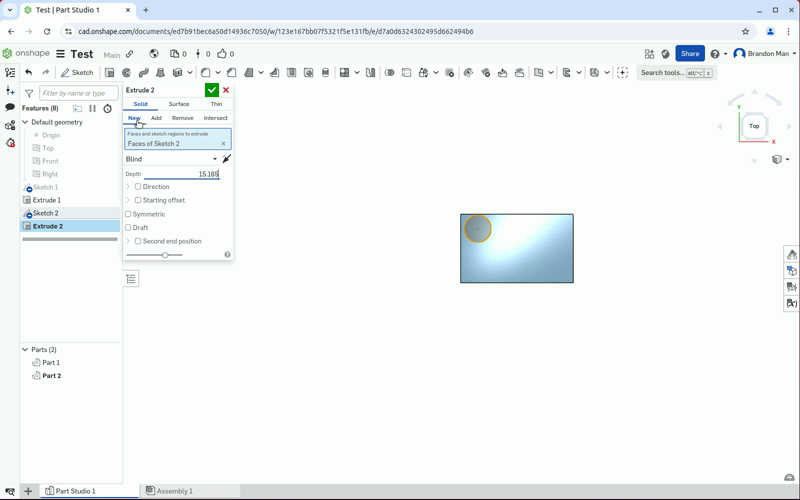
key(enter)
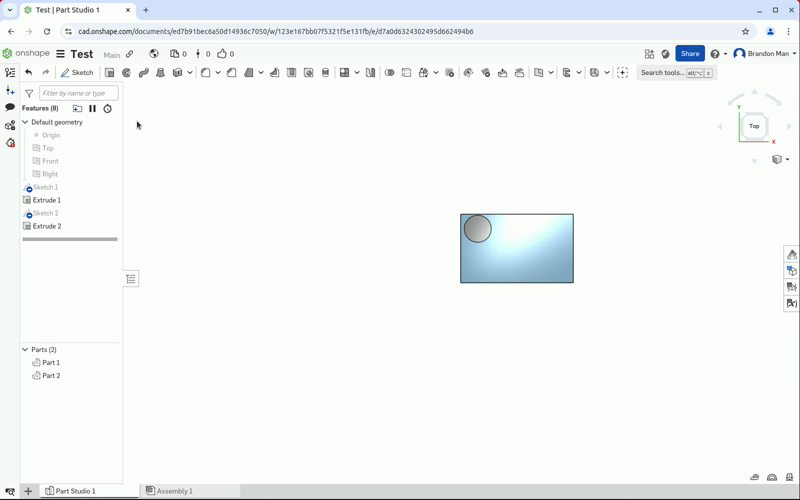
key(shift+h)
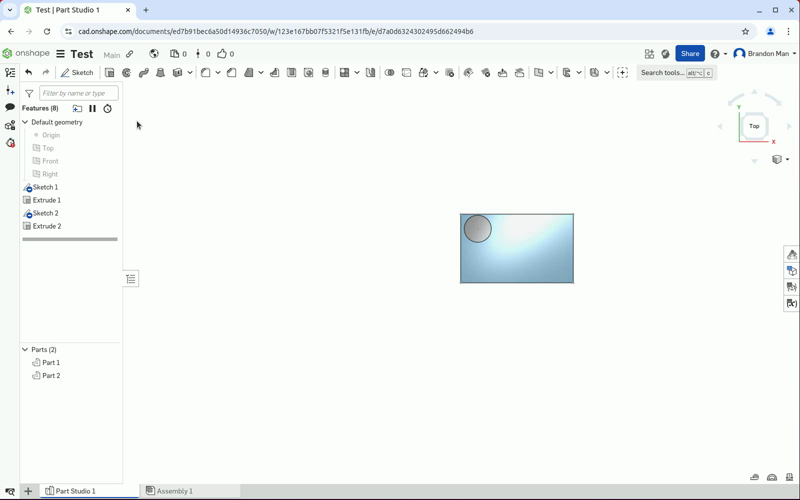
key(shift+h)
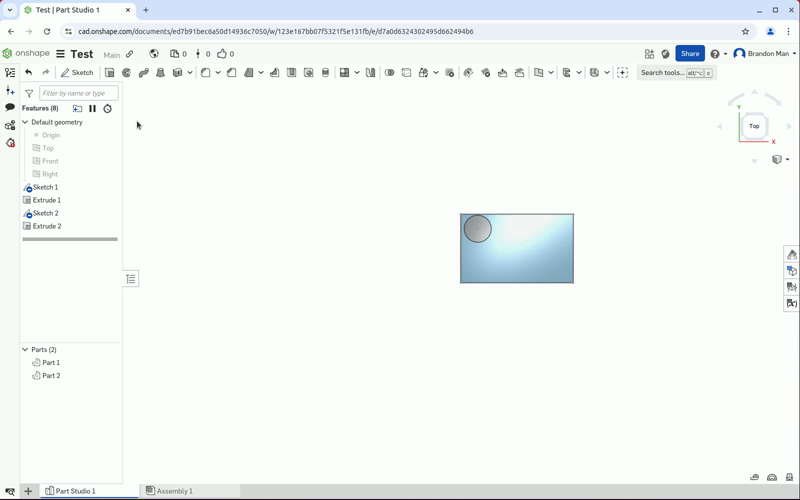
key(shift+7)
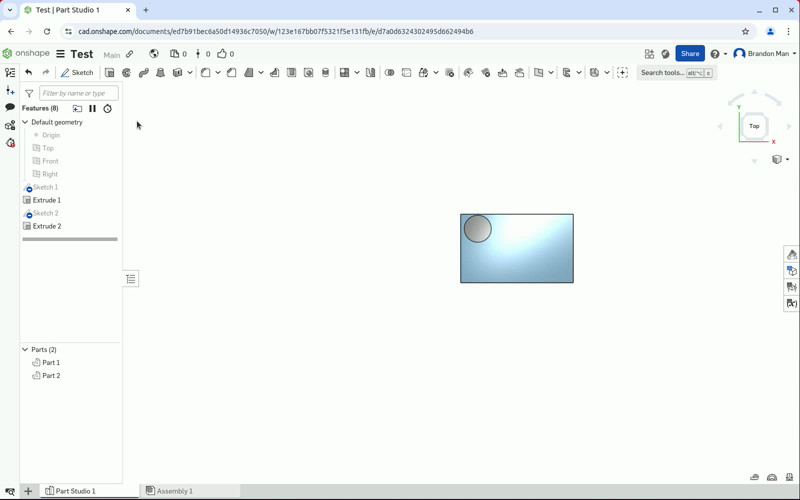
key(up, 3)
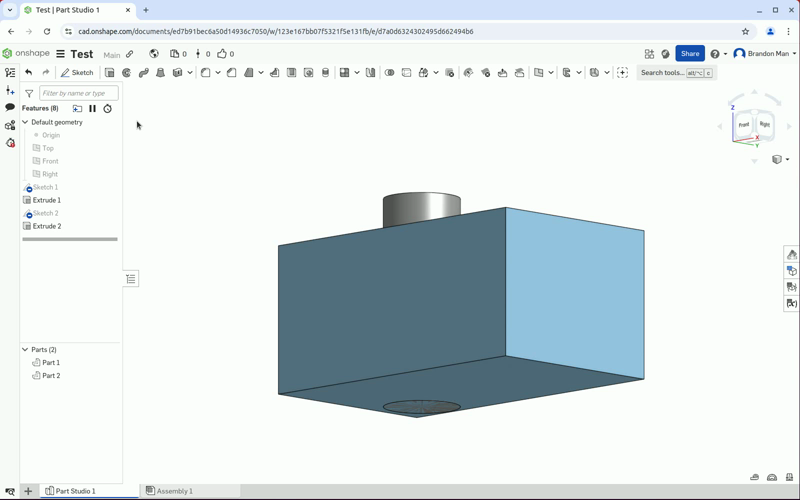
key(left, 3)
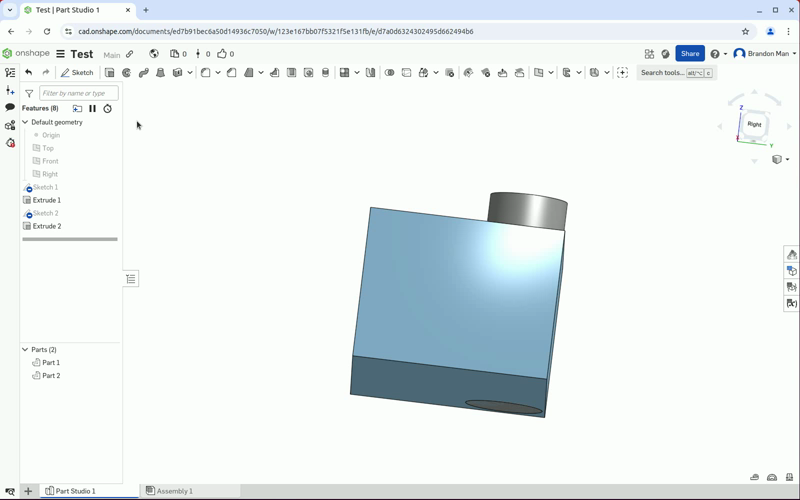
key(right, 3)
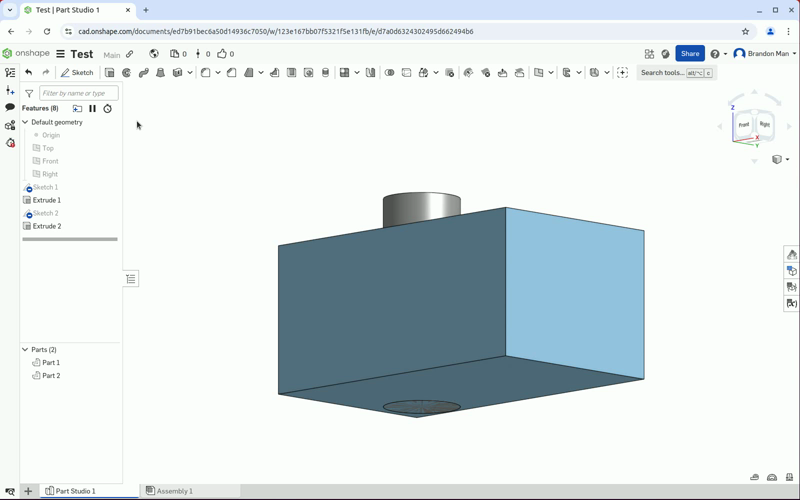
key(down, 3)
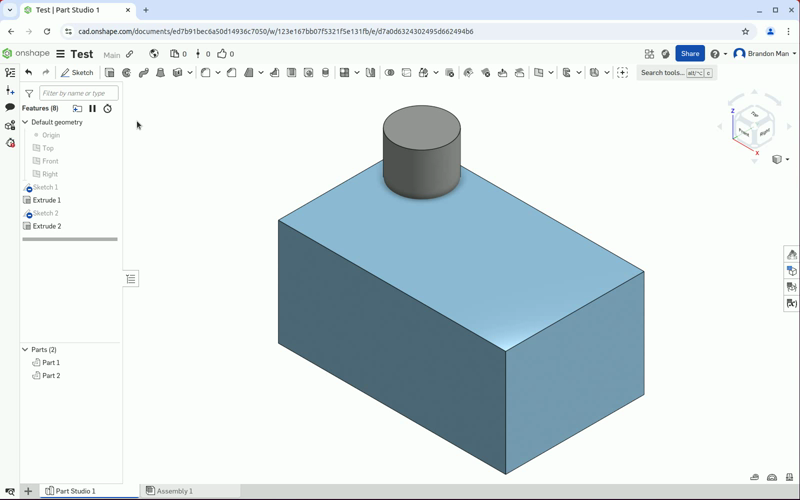
mouse_move(73, 189)
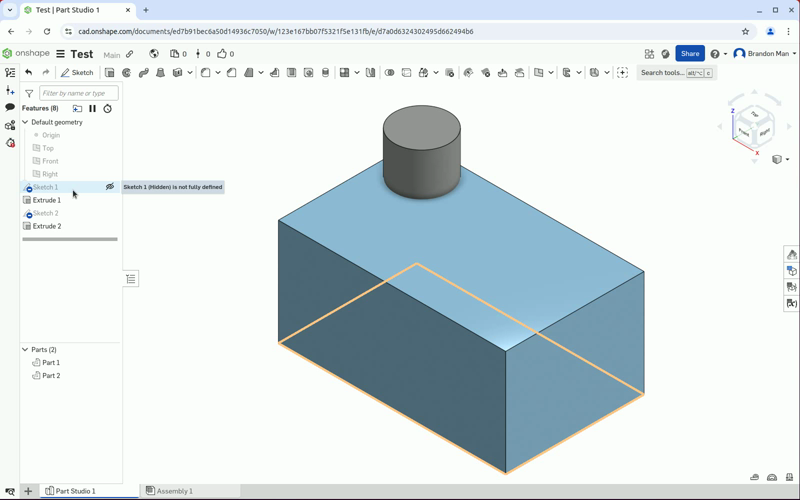
click(73, 189)